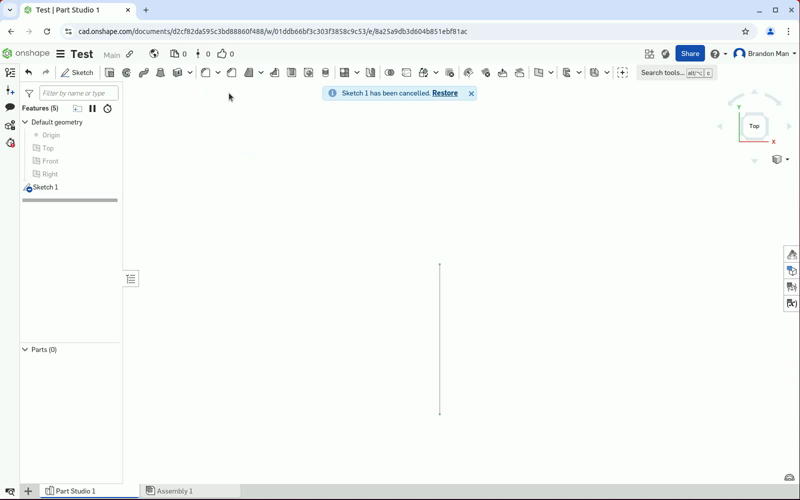
key(shift+h)
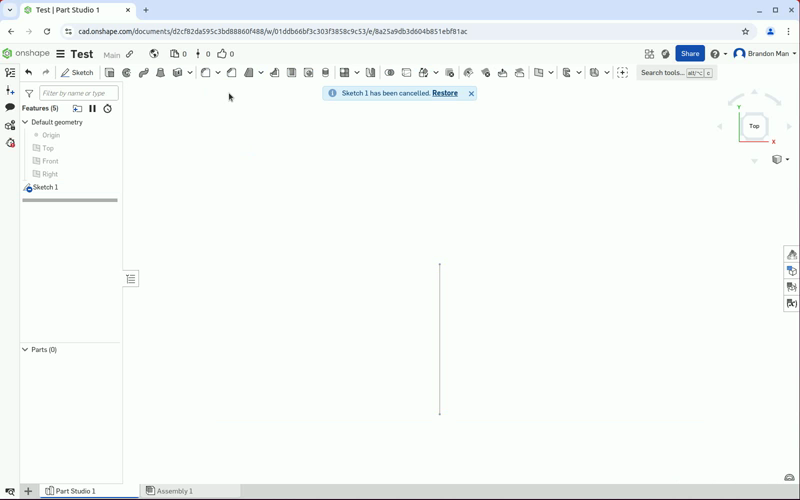
key(shift+s)
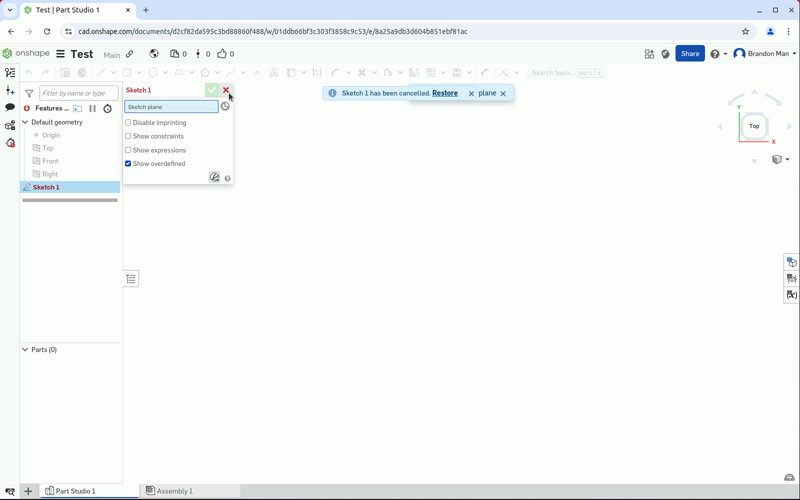
mouse_move(73, 150)
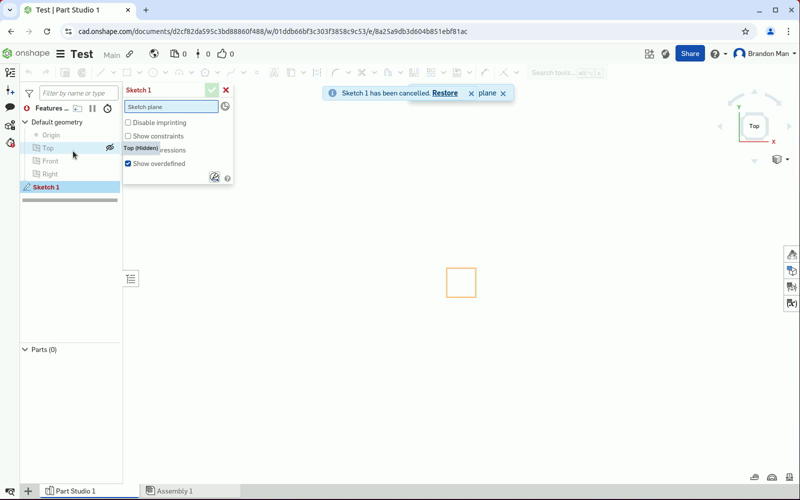
click(73, 150)
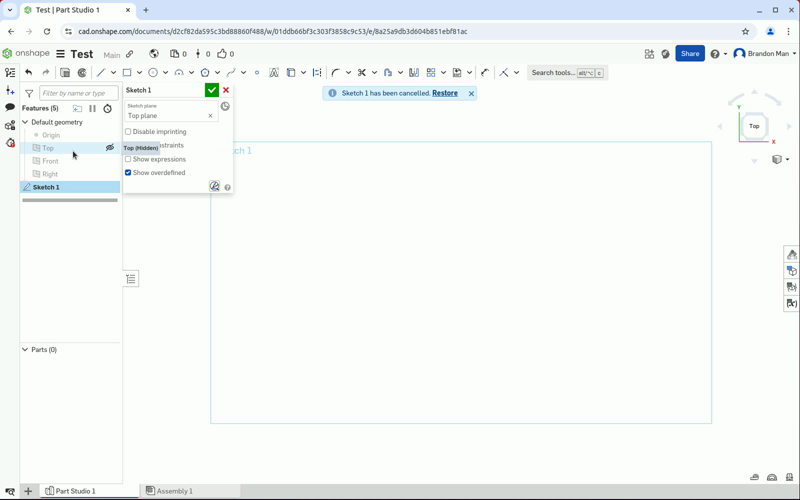
mouse_move(73, 352)
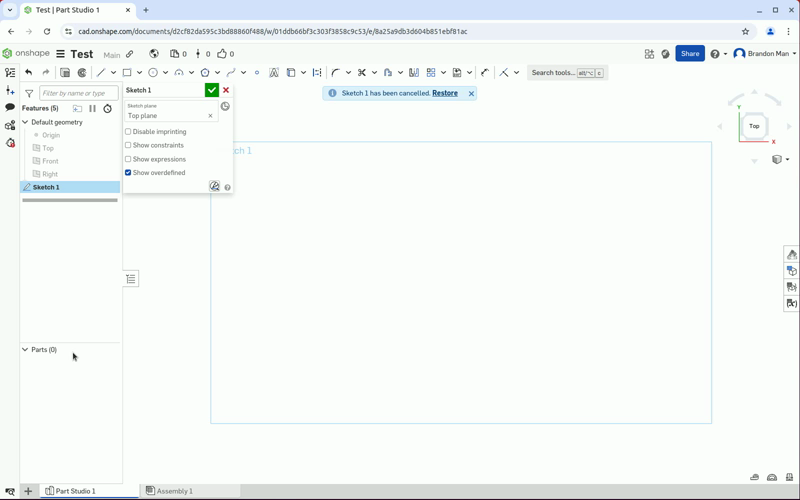
key(y)
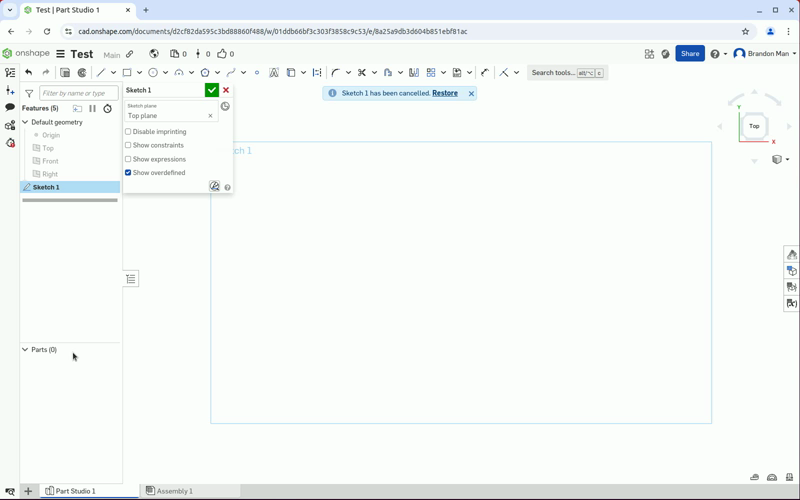
key(l)
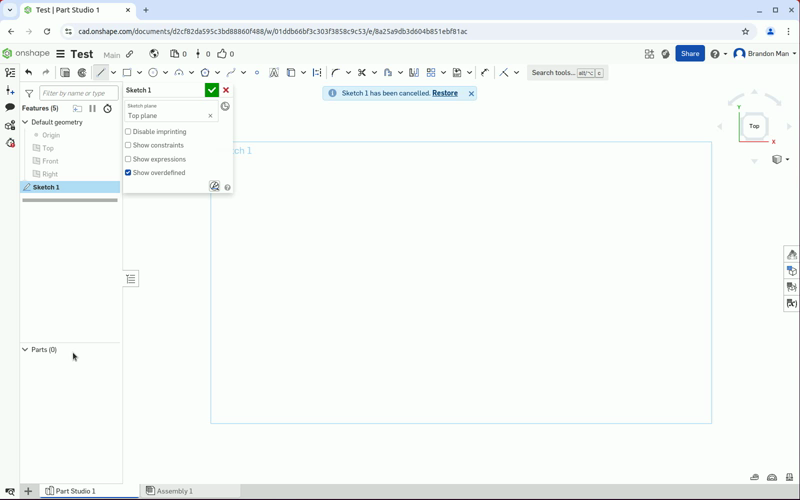
key_down(shift)
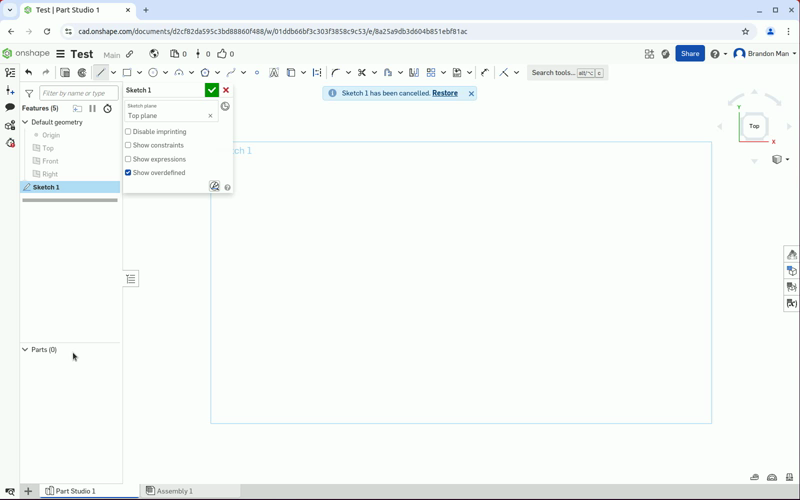
mouse_move(416, 282)
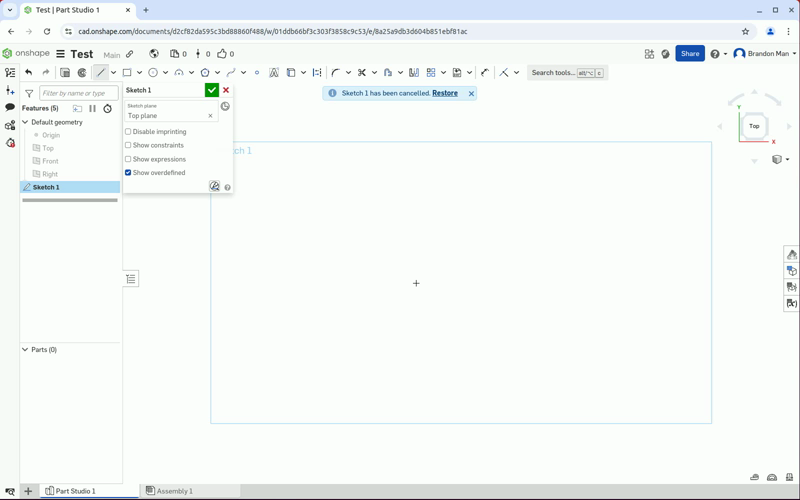
click(416, 282)
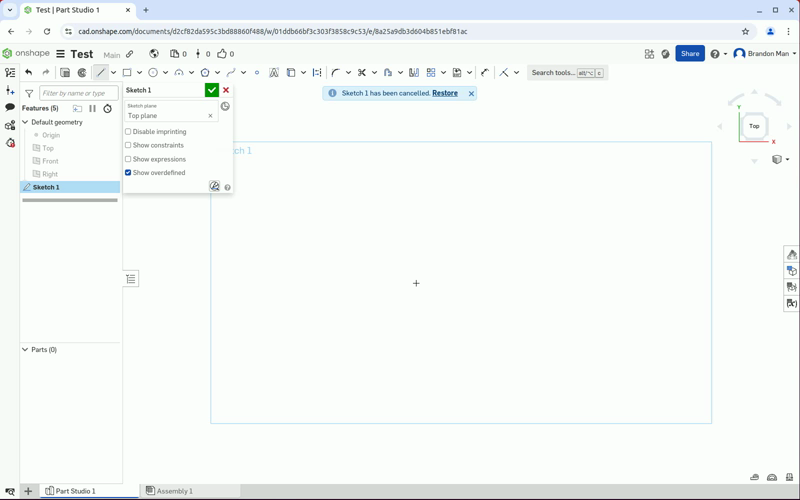
key_up(shift)
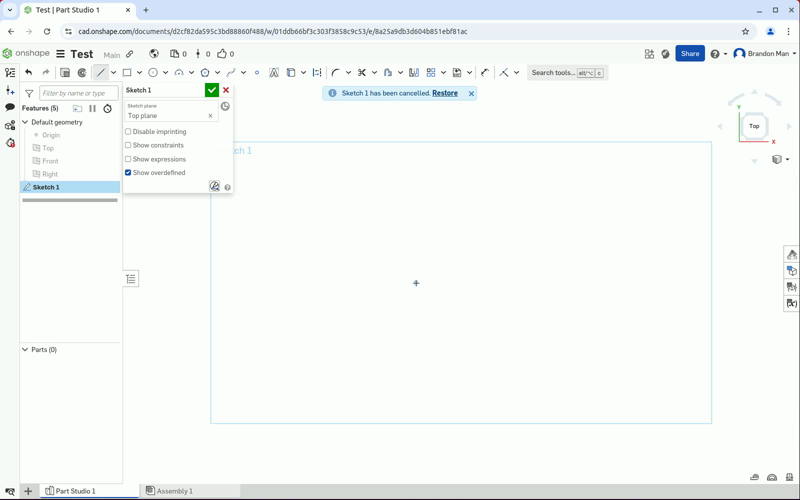
key_down(shift)
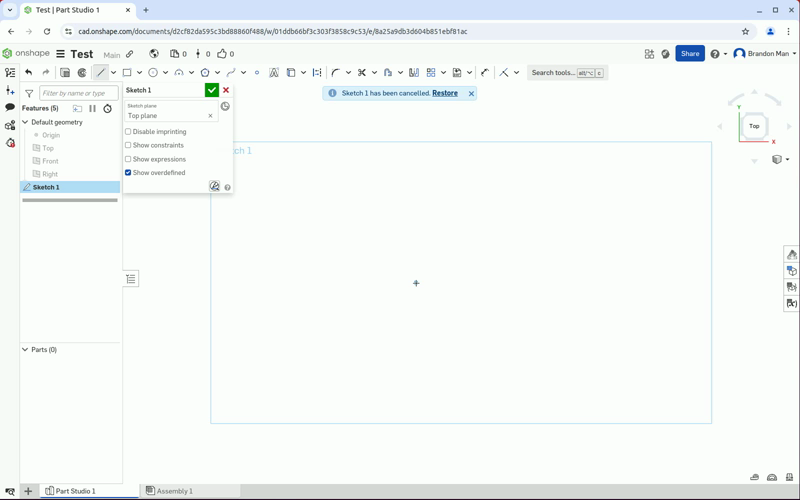
mouse_move(446, 282)
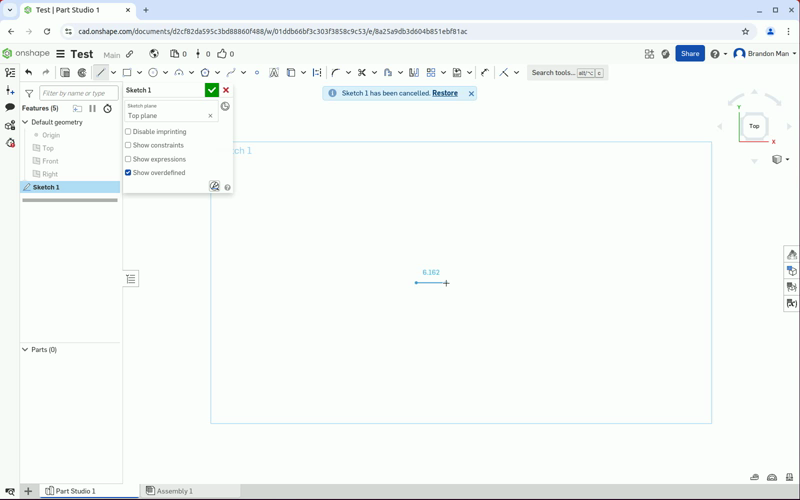
mouse_move(438, 321)
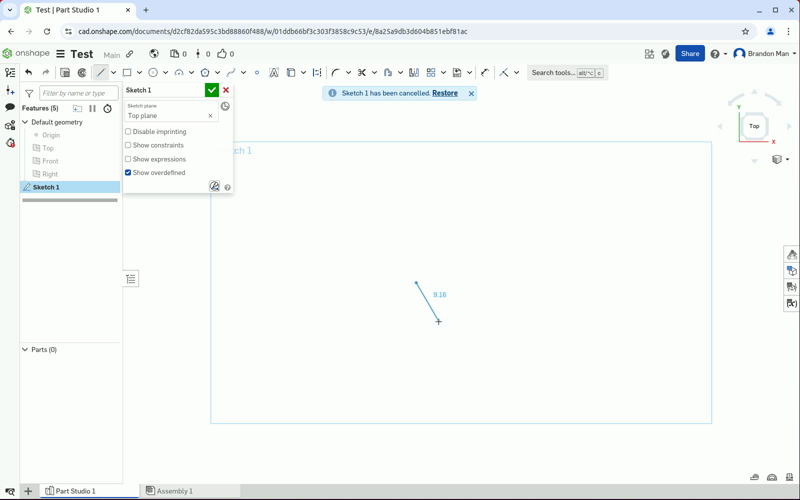
click(438, 321)
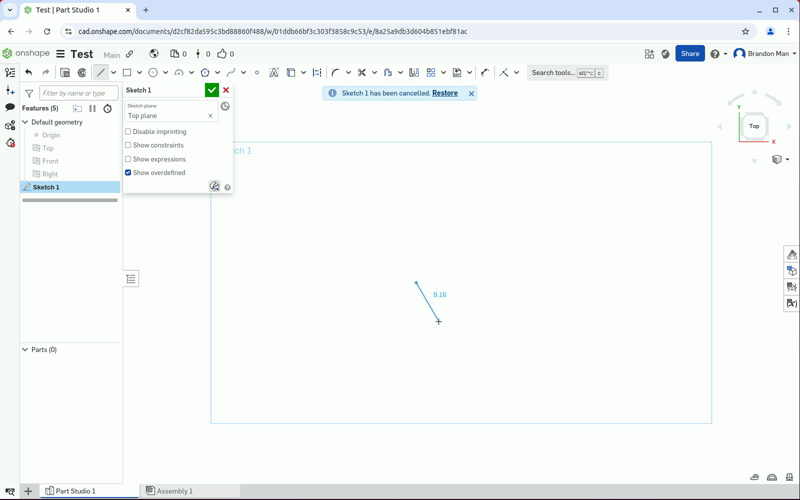
key_up(shift)
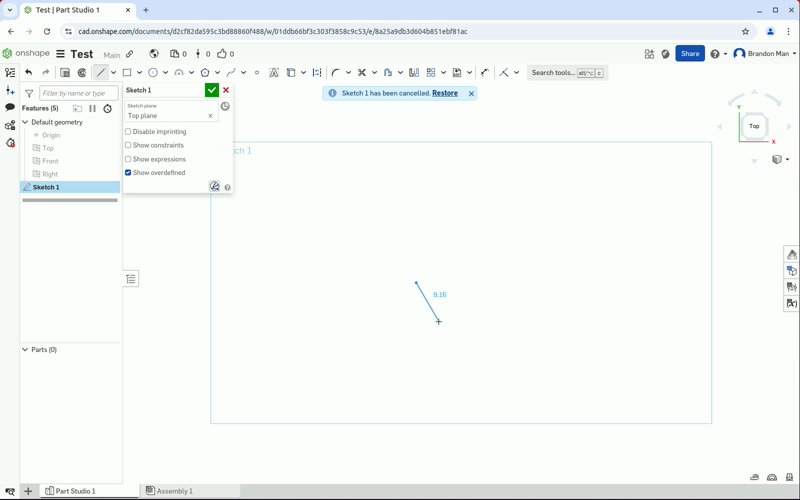
key_down(shift)
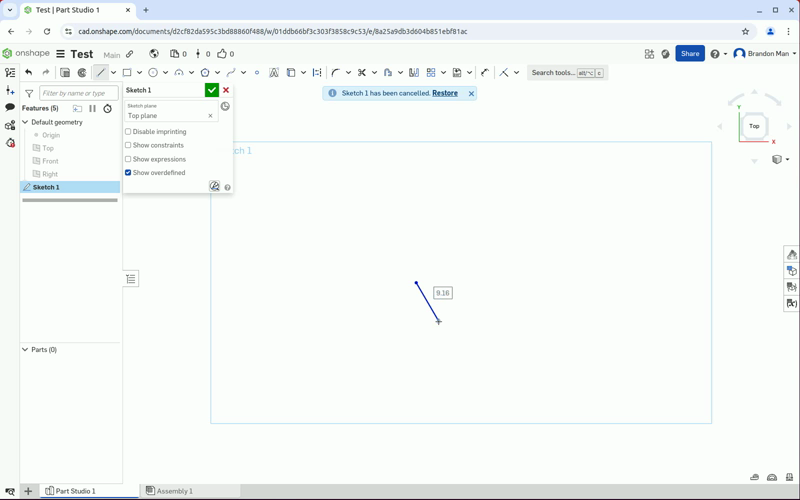
mouse_move(468, 321)
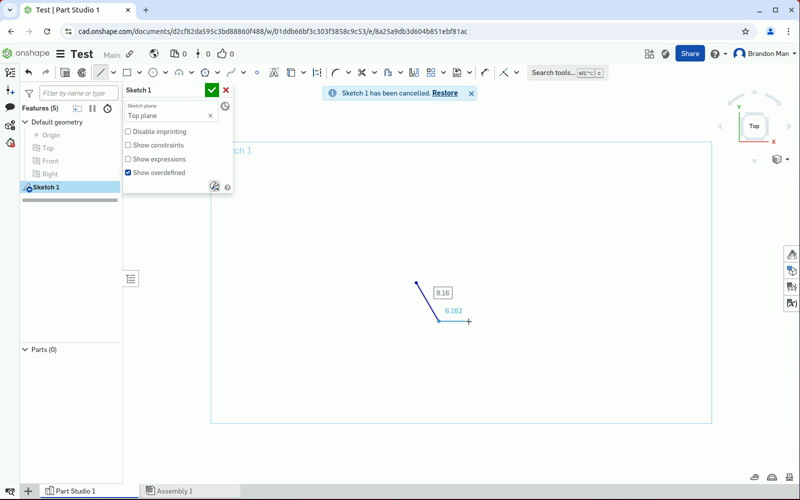
mouse_move(482, 321)
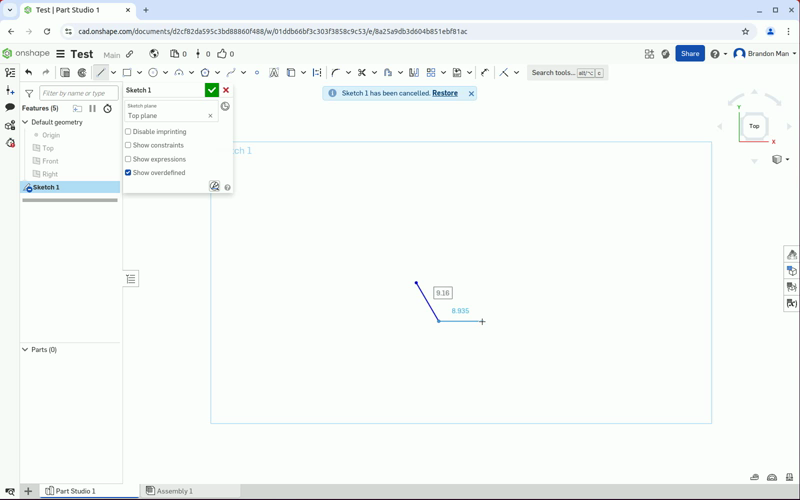
click(482, 321)
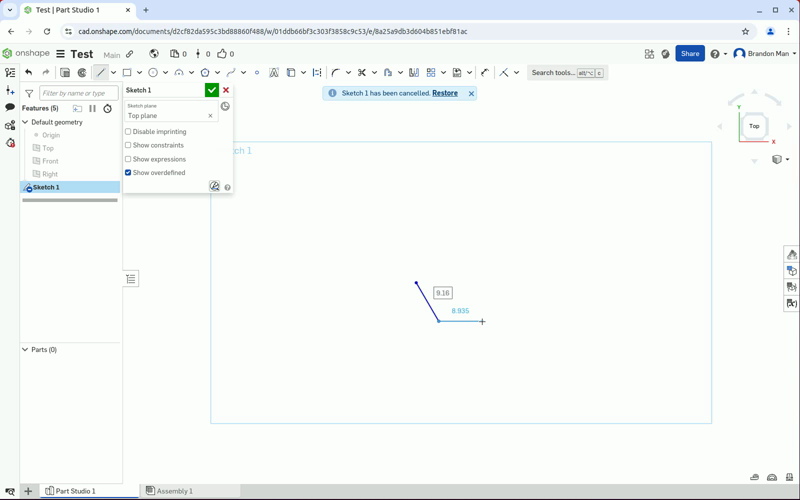
key_up(shift)
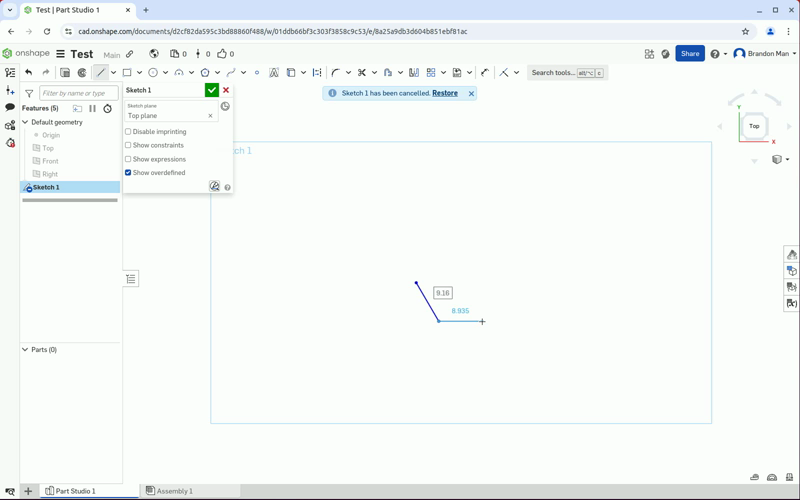
key_down(shift)
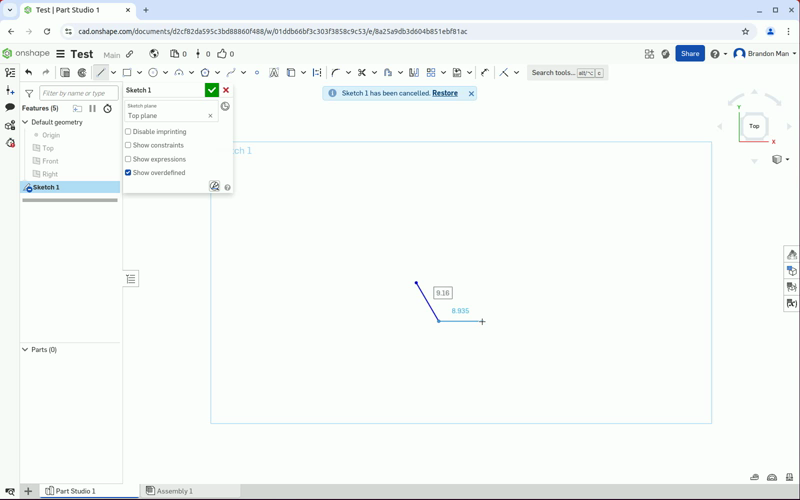
mouse_move(512, 321)
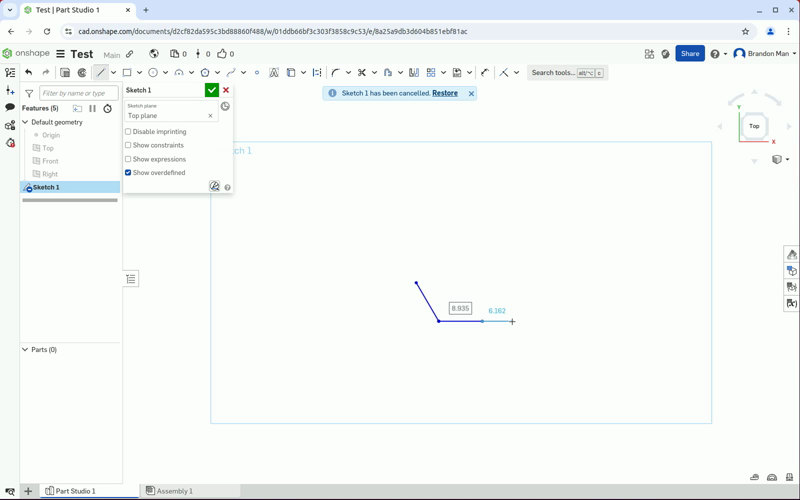
mouse_move(504, 282)
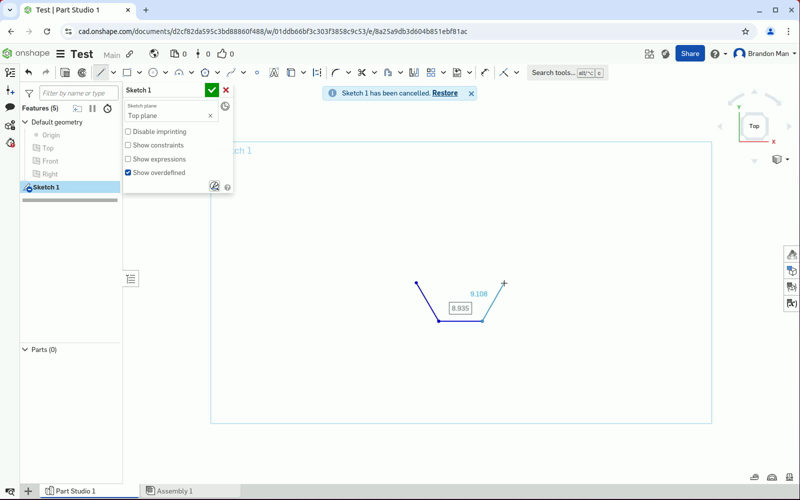
click(504, 282)
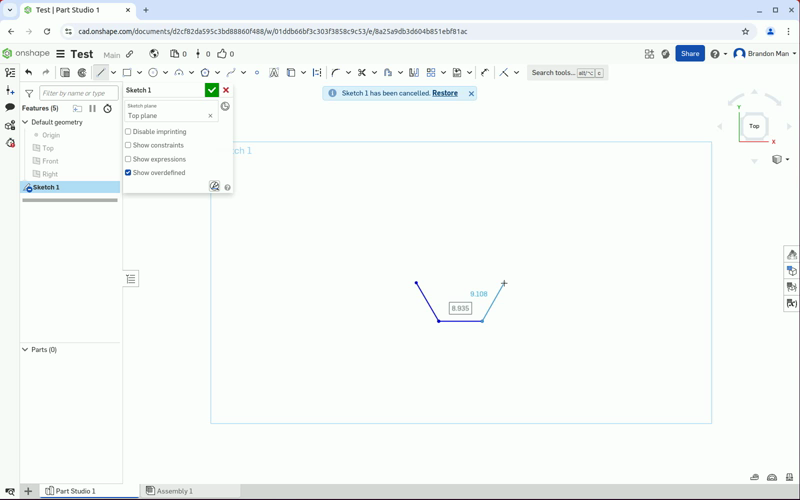
key_up(shift)
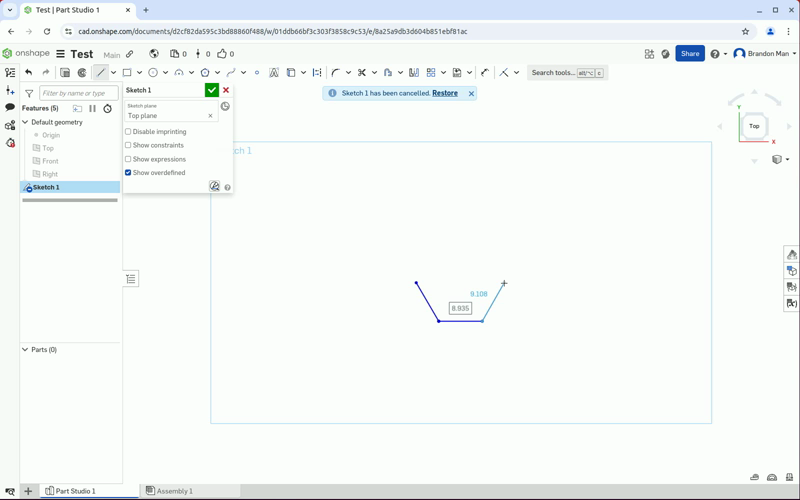
key_down(shift)
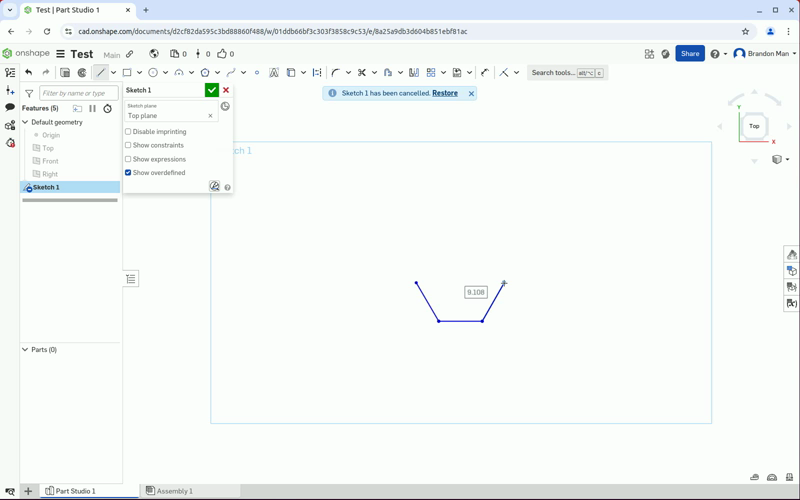
mouse_move(534, 282)
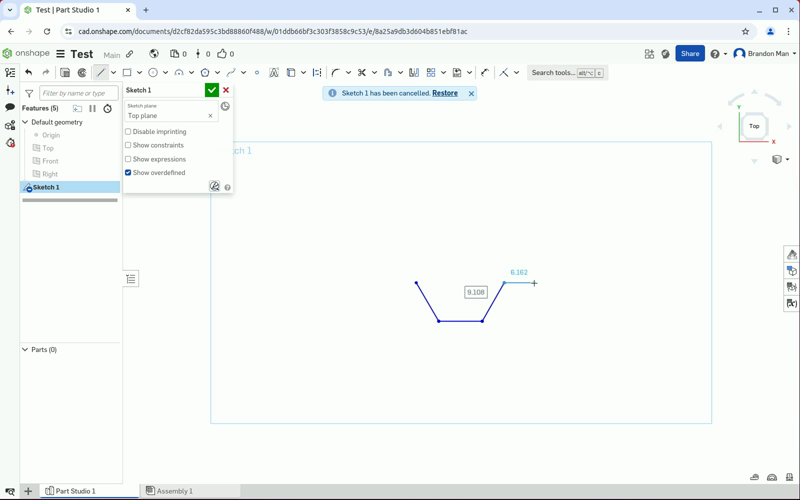
mouse_move(482, 244)
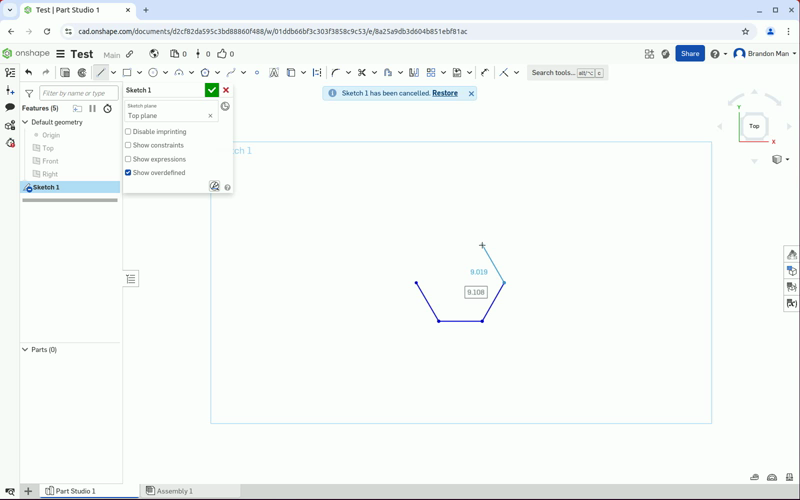
click(482, 244)
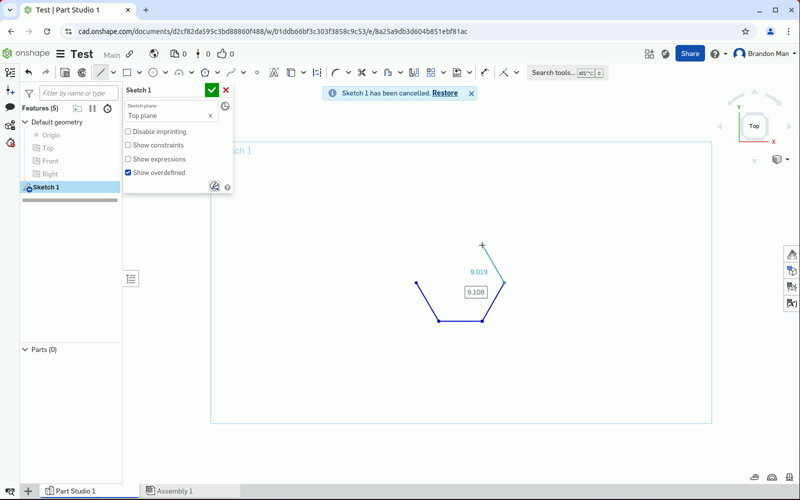
key_up(shift)
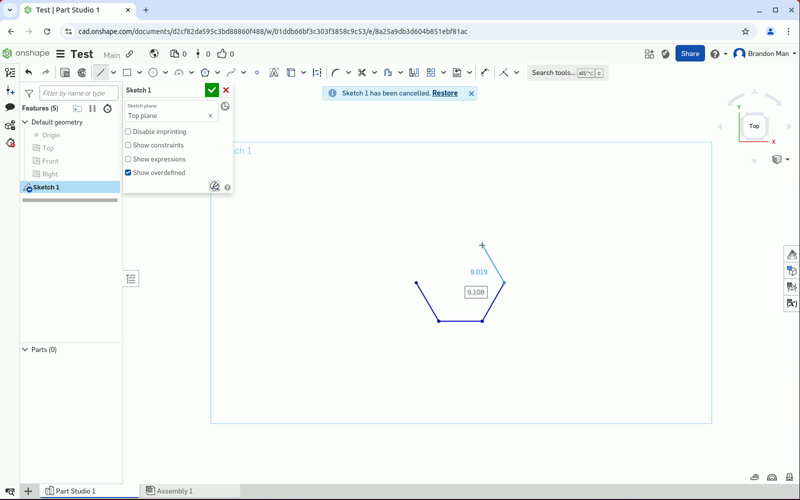
key_down(shift)
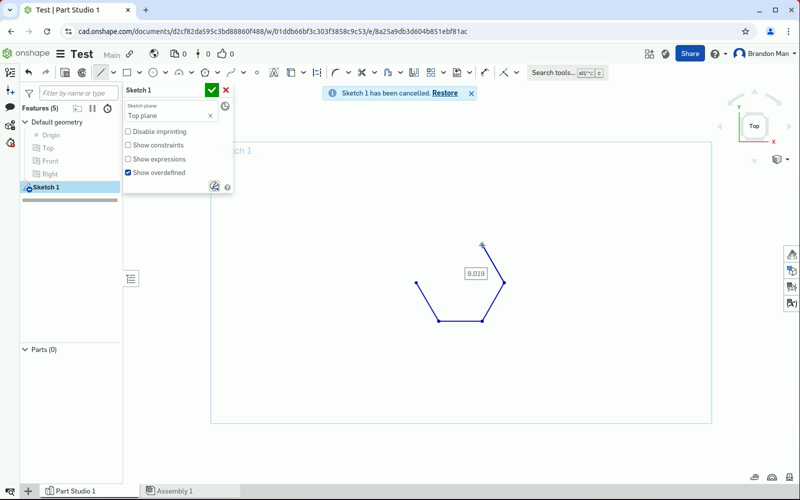
mouse_move(512, 244)
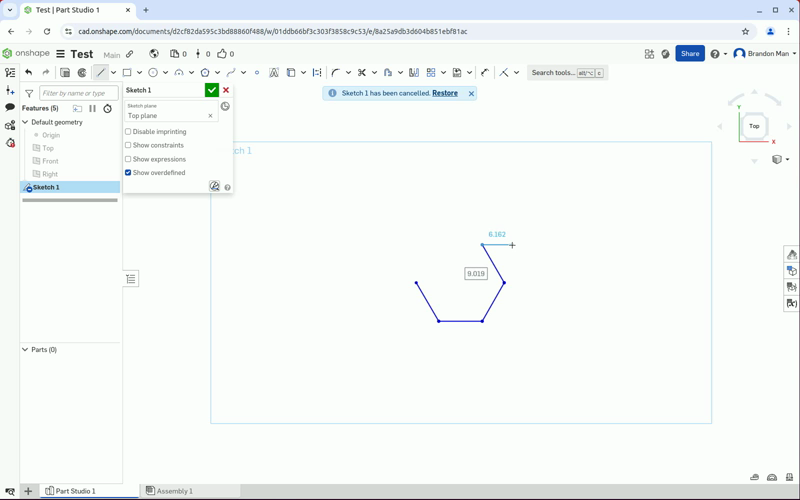
mouse_move(438, 244)
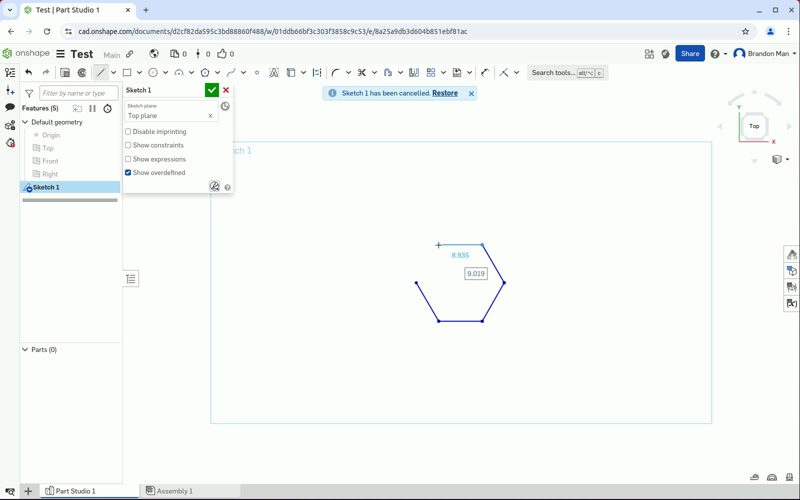
click(438, 244)
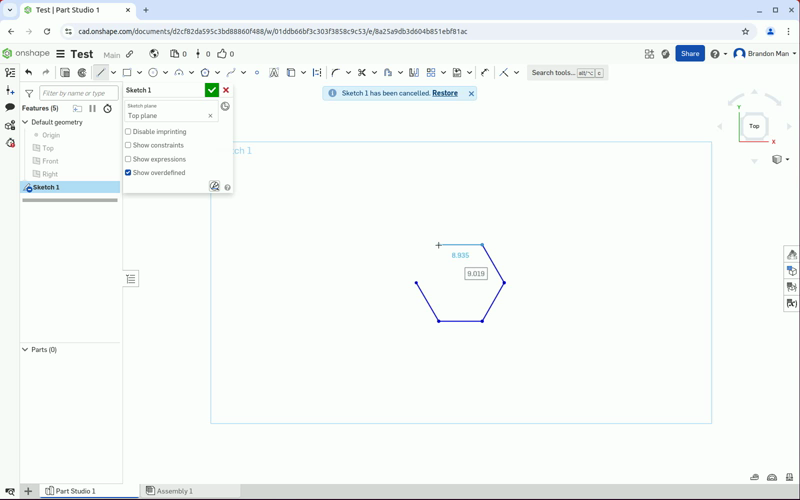
key_up(shift)
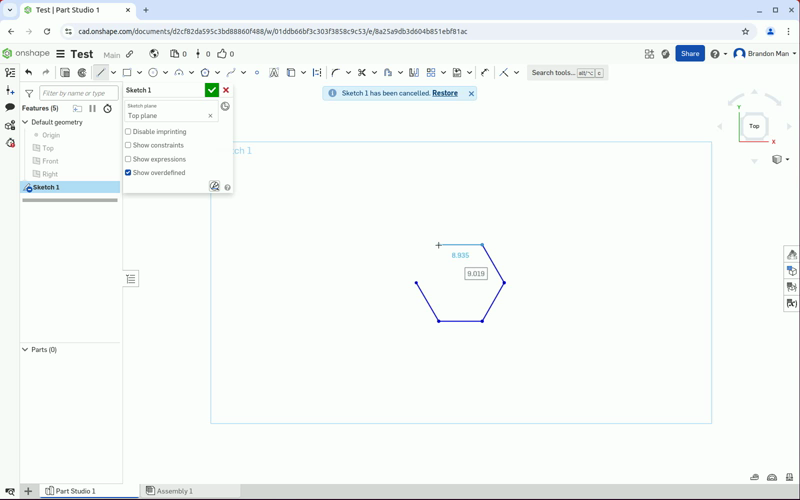
mouse_move(468, 244)
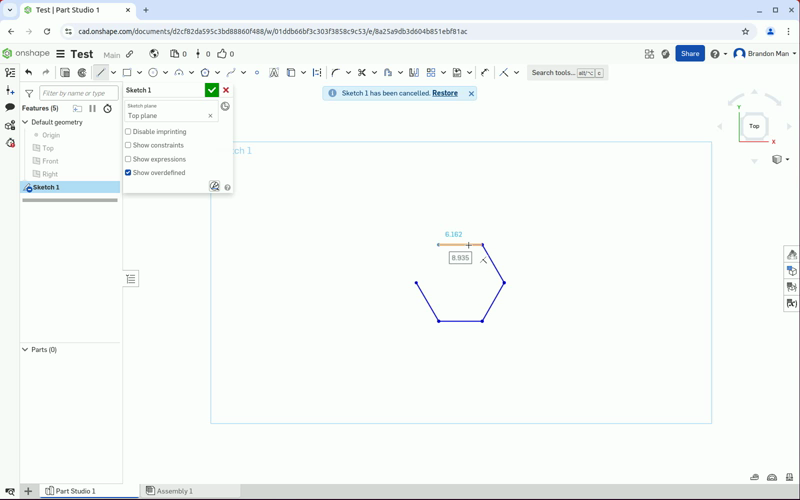
key_down(shift)
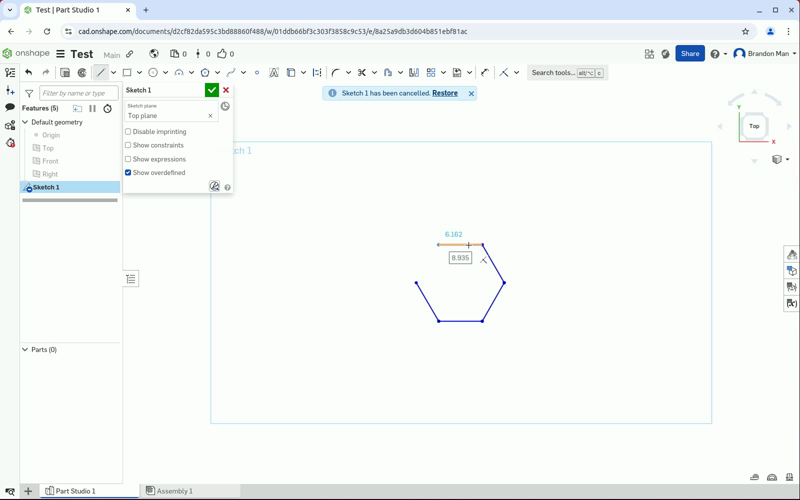
mouse_move(416, 282)
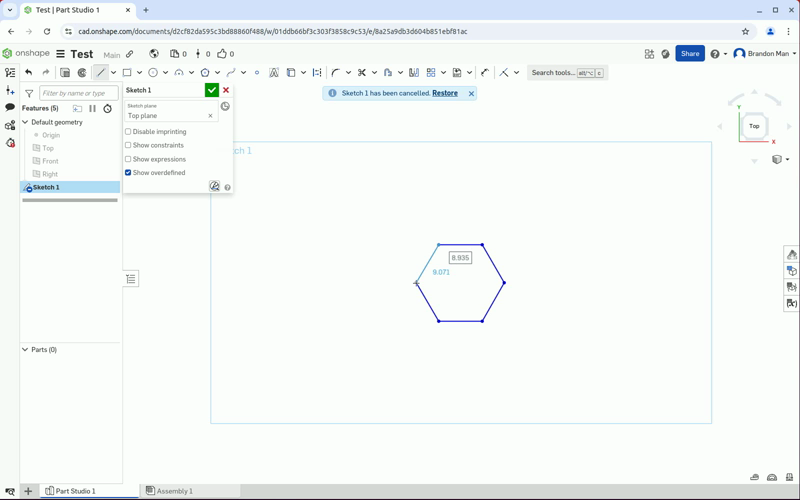
key_up(shift)
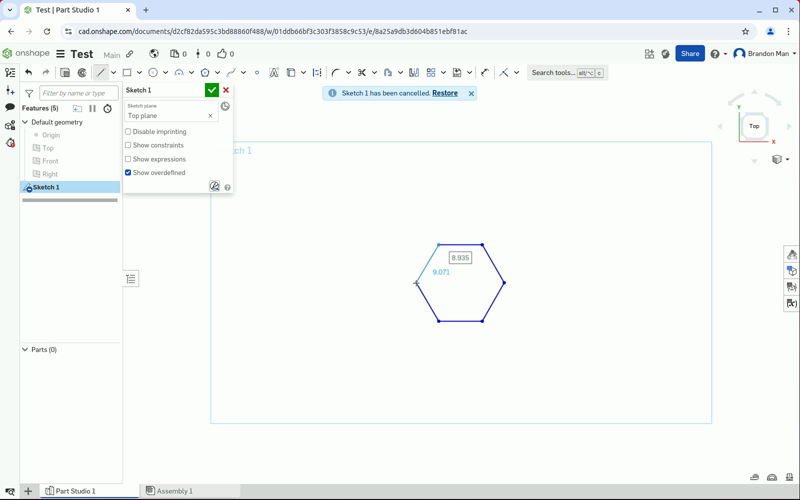
click(416, 282)
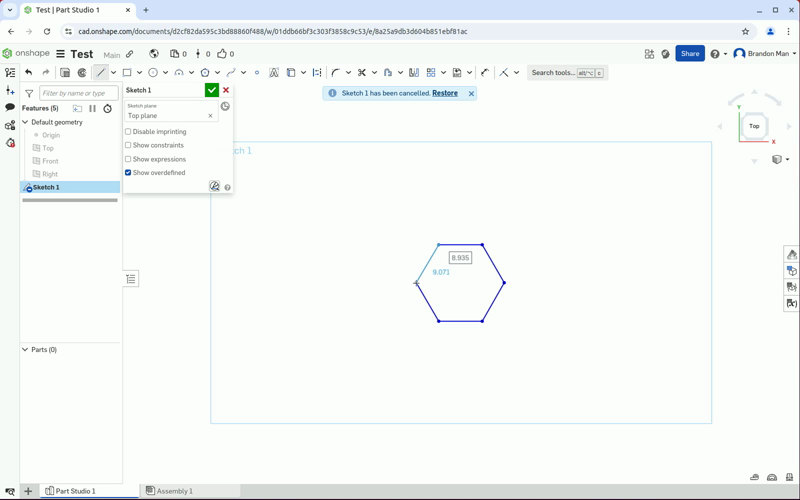
key(esc)
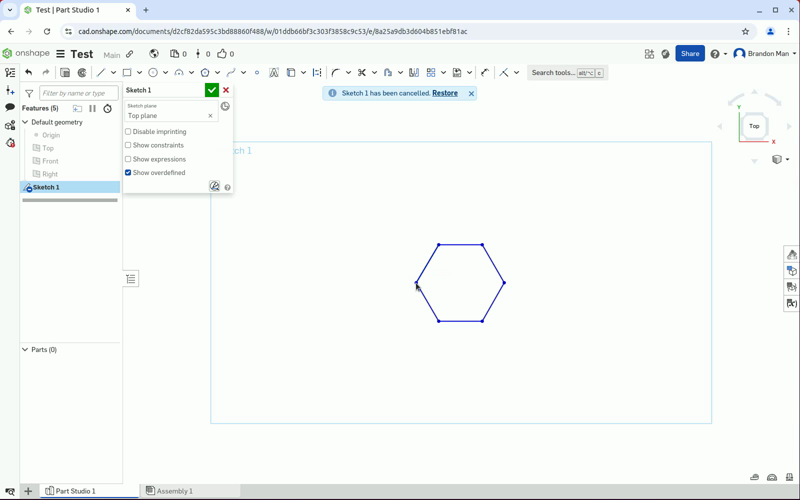
mouse_move(482, 296)
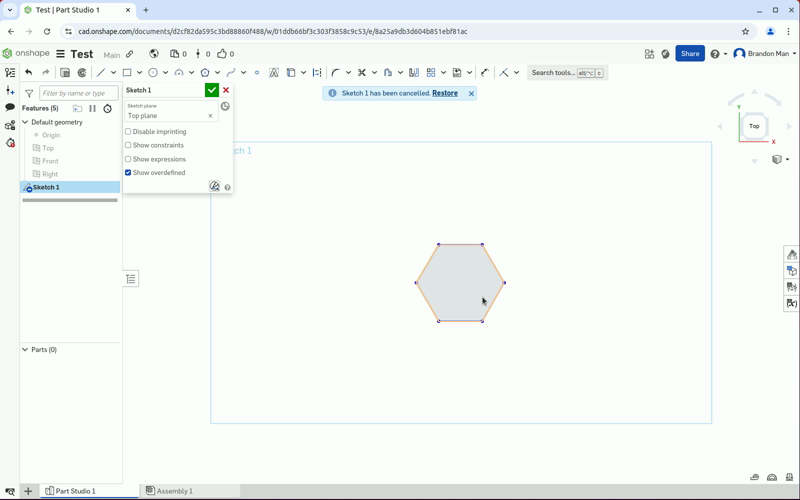
click(482, 296)
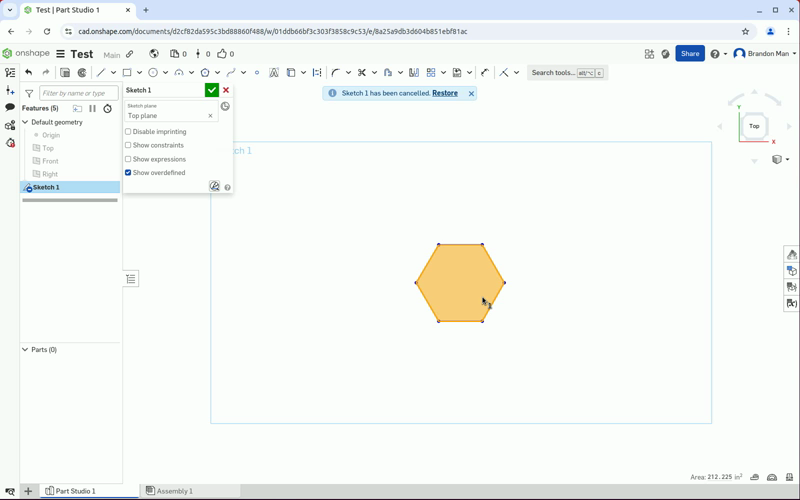
mouse_move(73, 352)
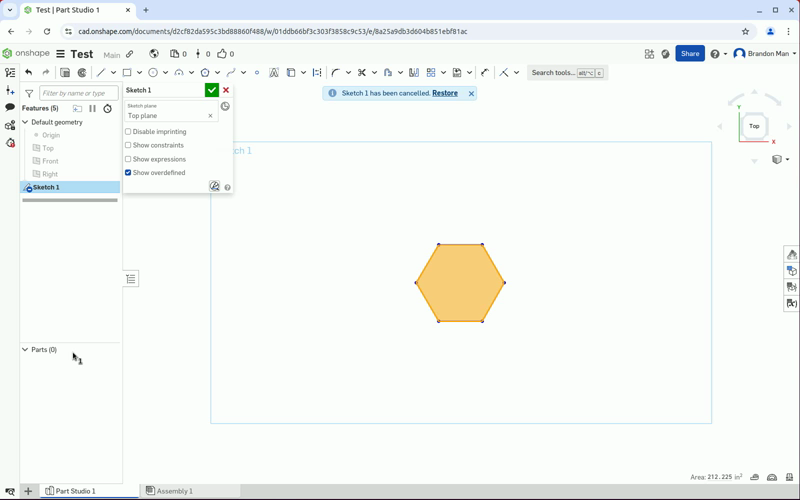
key(shift+y)
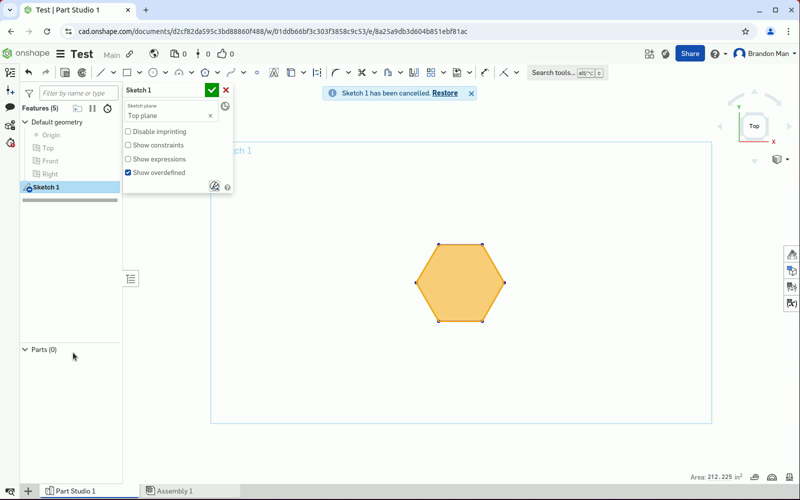
key(shift+e)
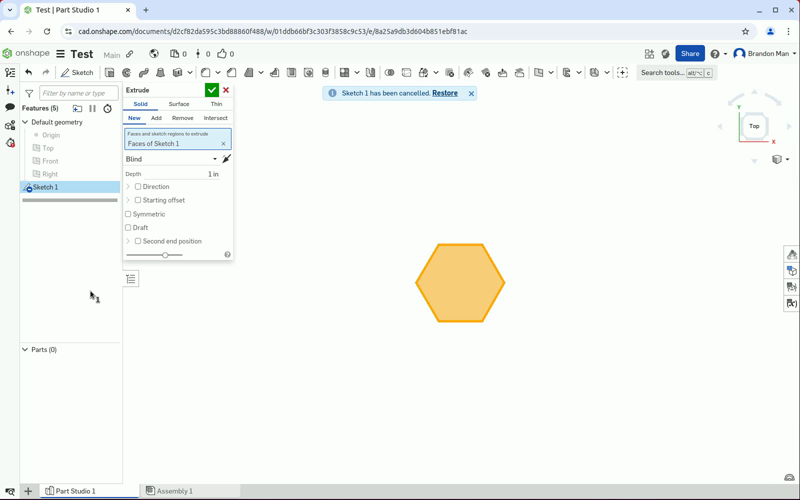
mouse_move(143, 106)
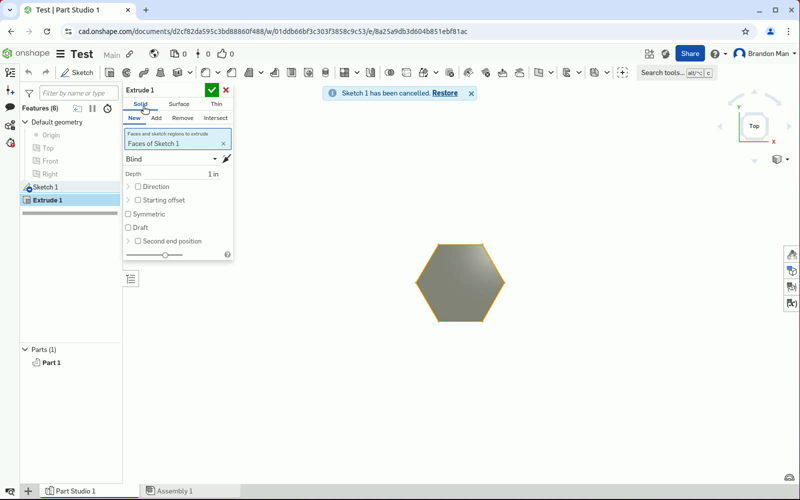
click(143, 106)
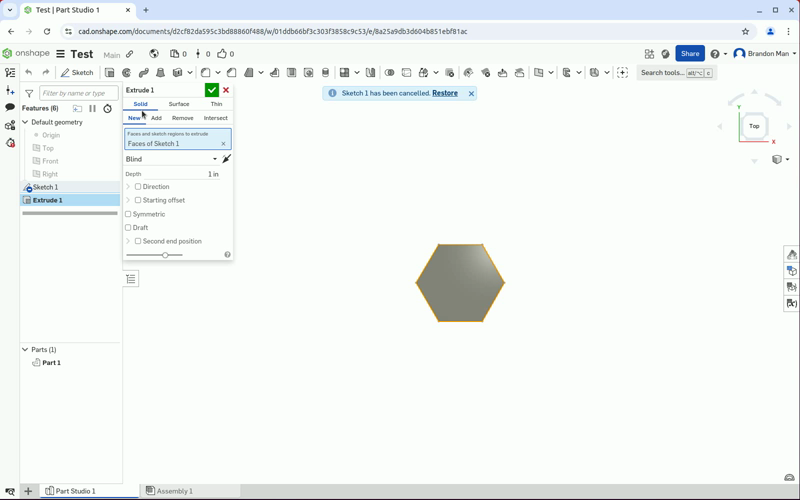
mouse_move(137, 120)
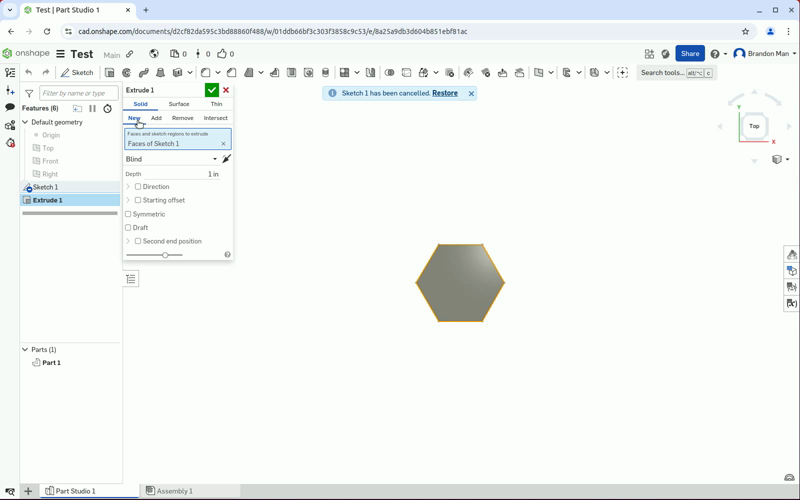
click(137, 120)
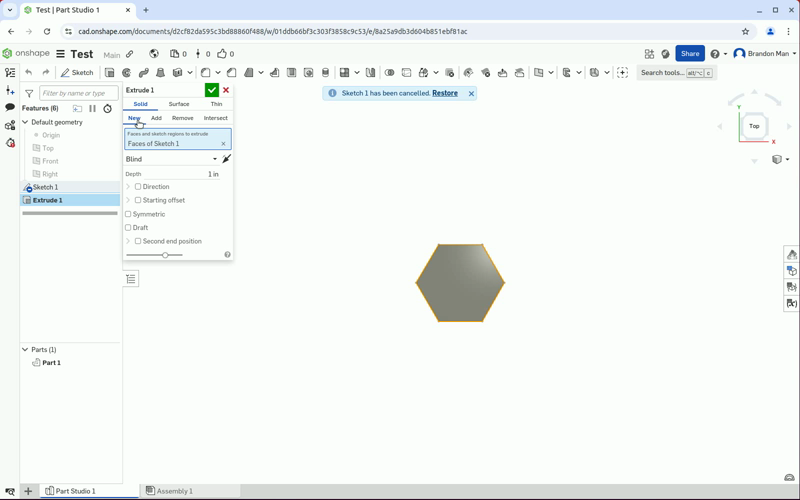
key(tab, 4)
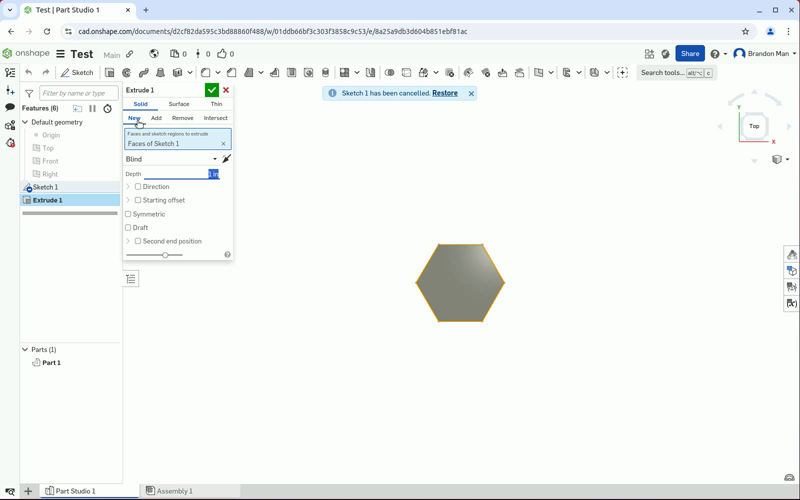
text(1.204)
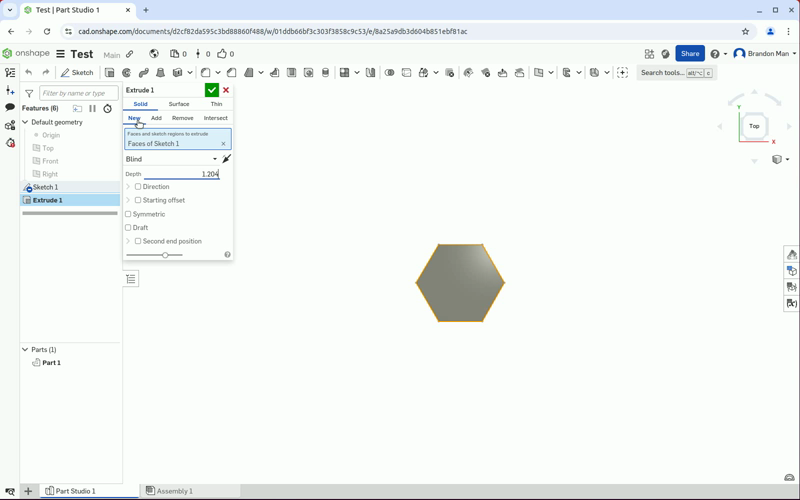
key(enter)
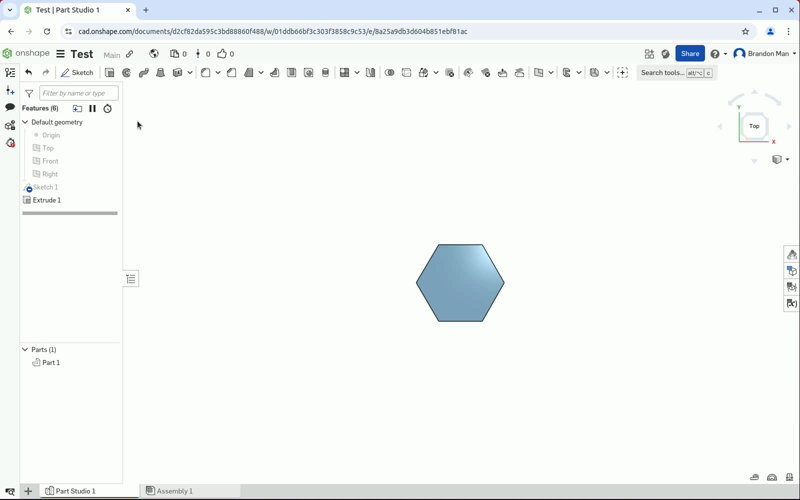
key(shift+h)
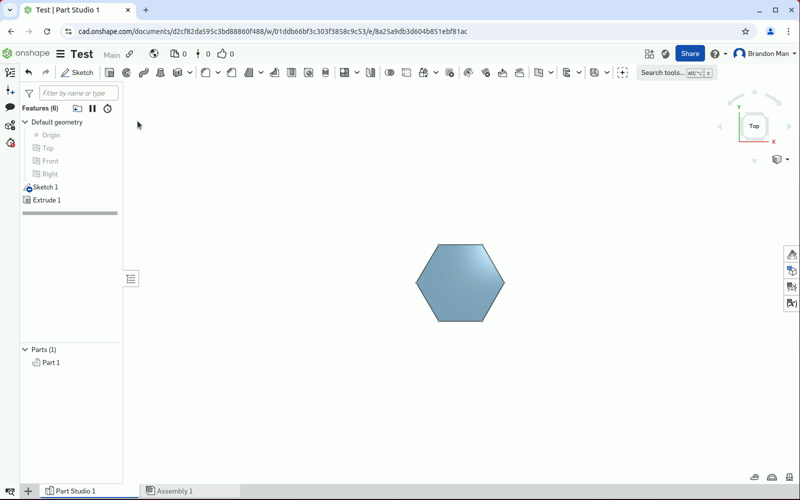
key(shift+h)
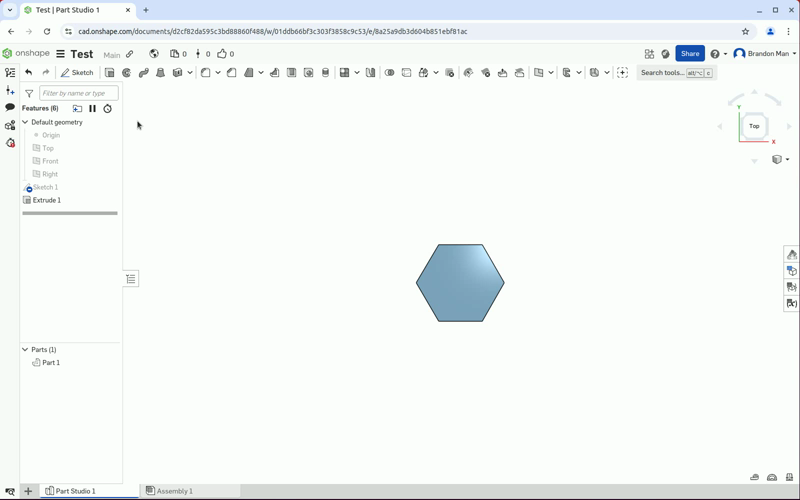
mouse_move(73, 189)
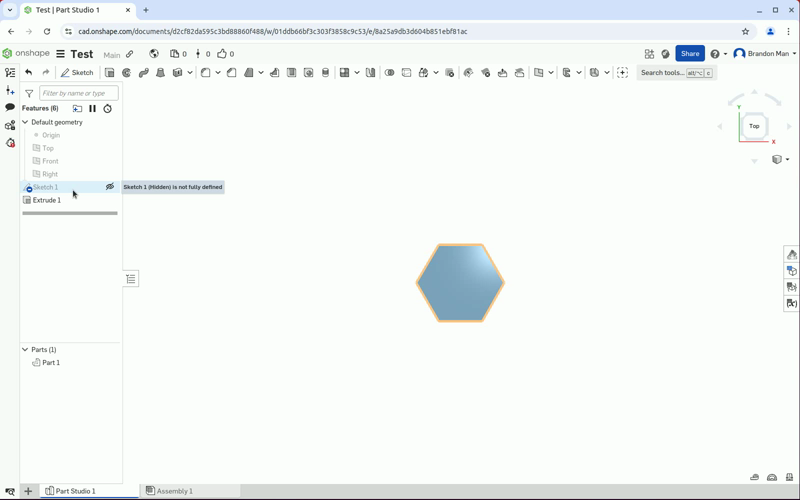
click(73, 189)
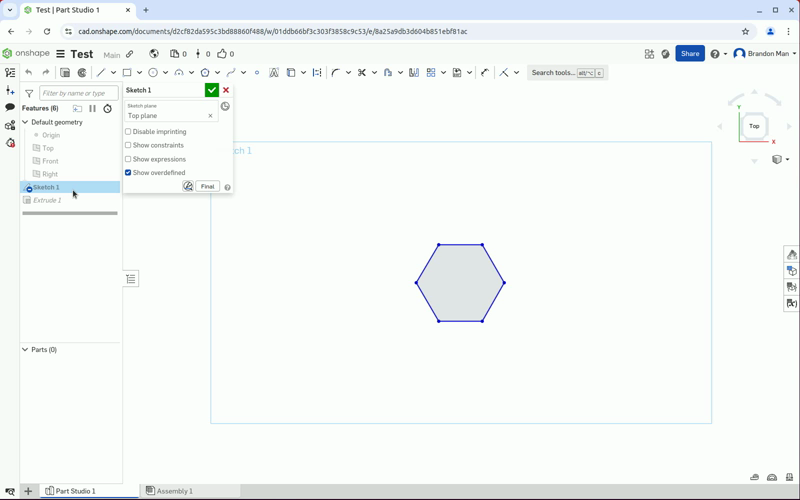
mouse_move(229, 92)
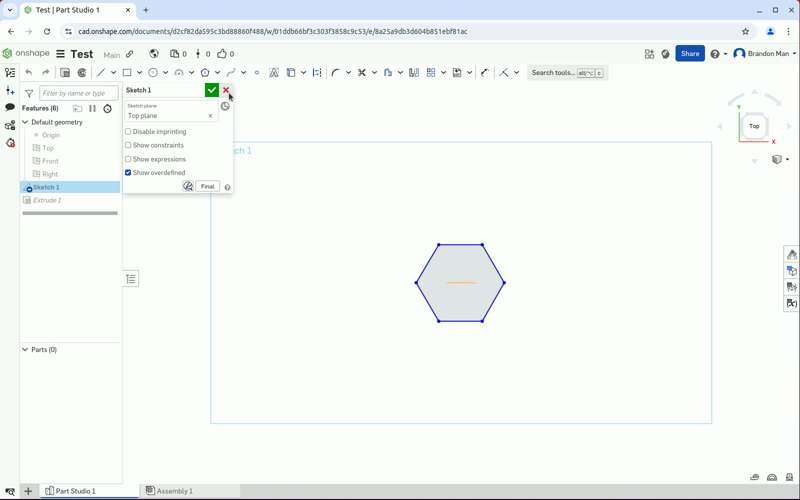
click(229, 92)
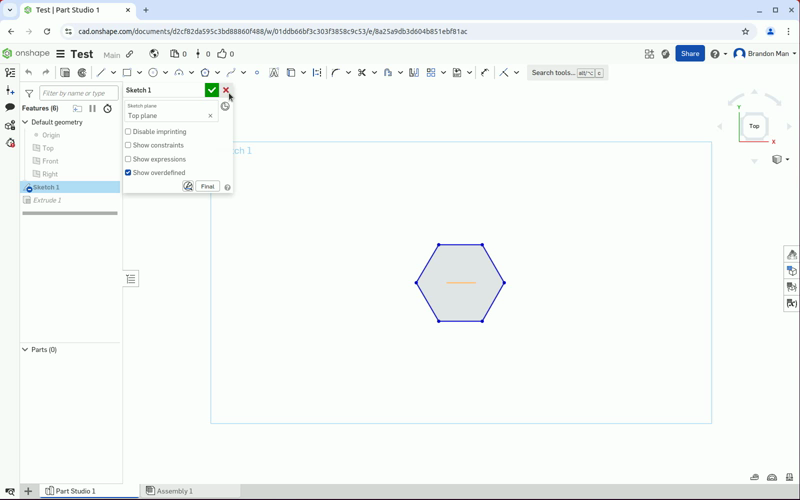
key(shift+s)
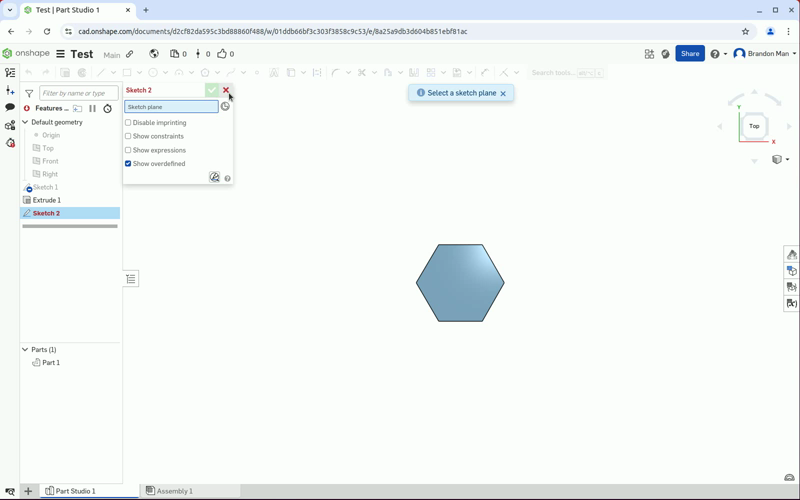
mouse_move(73, 150)
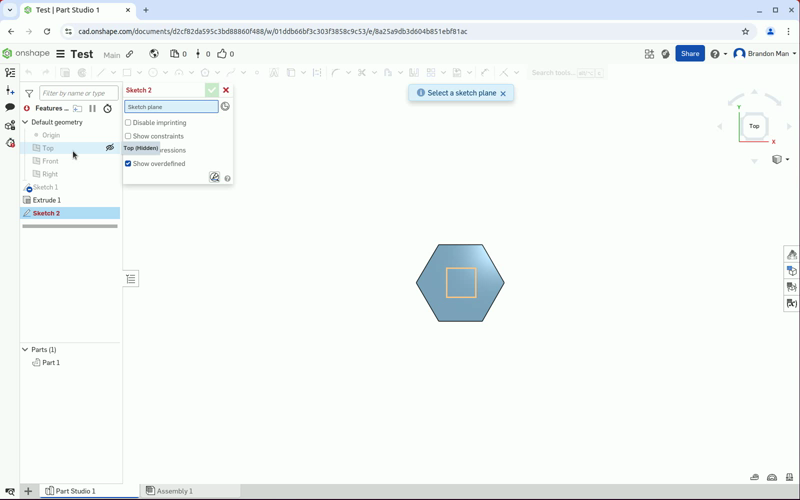
click(73, 150)
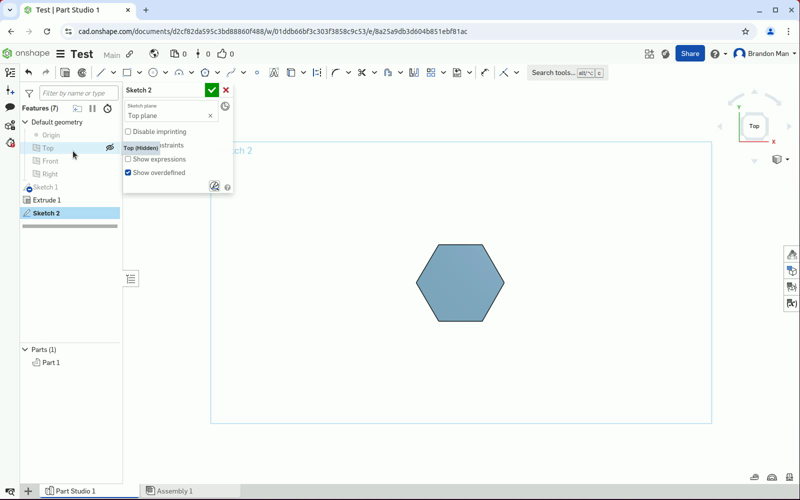
mouse_move(73, 352)
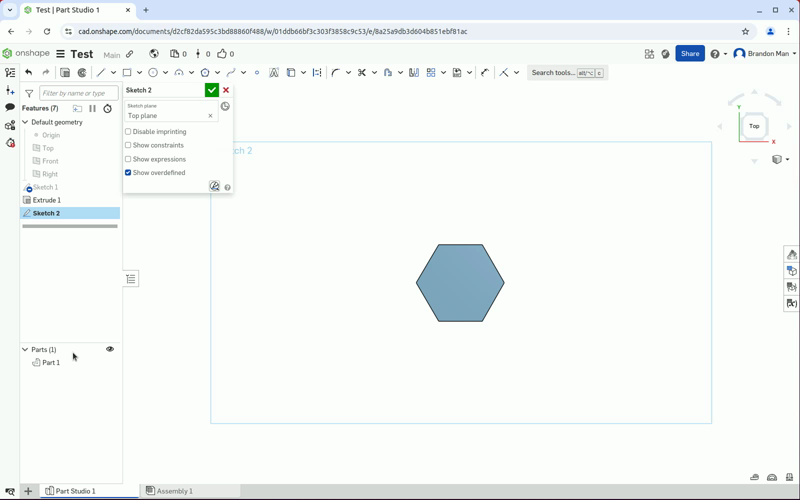
key(y)
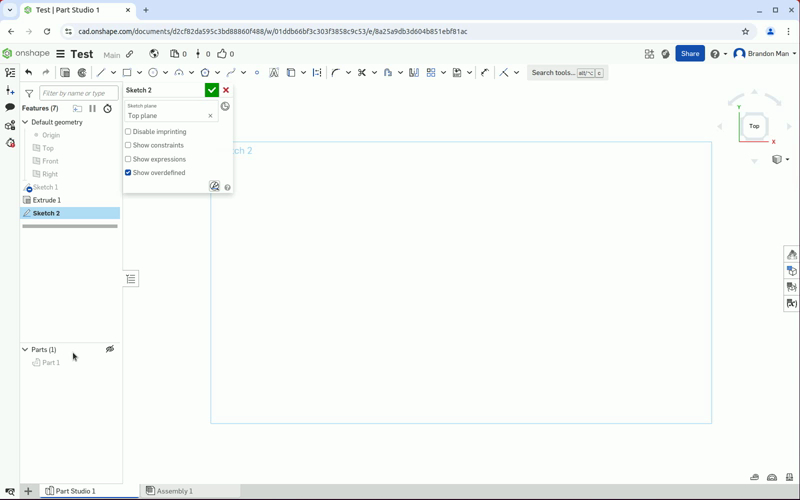
key(l)
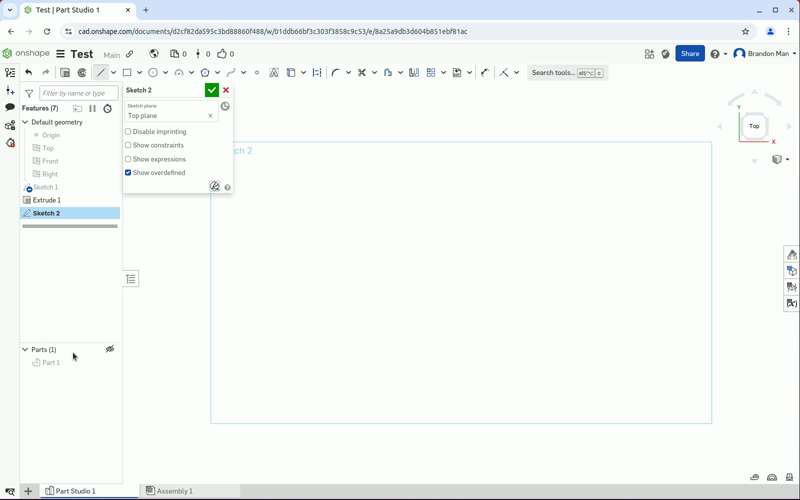
key_down(shift)
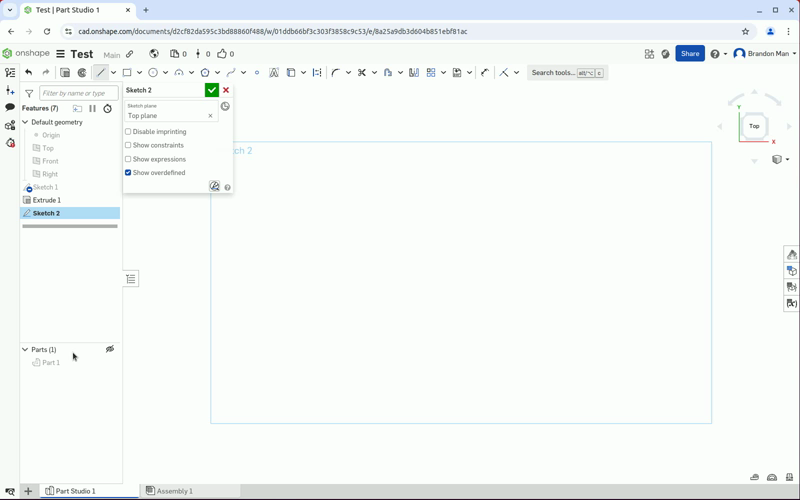
mouse_move(438, 244)
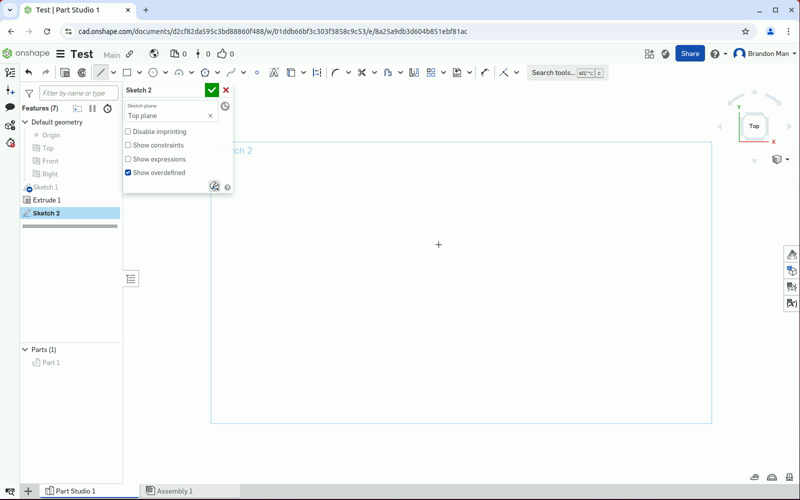
click(438, 244)
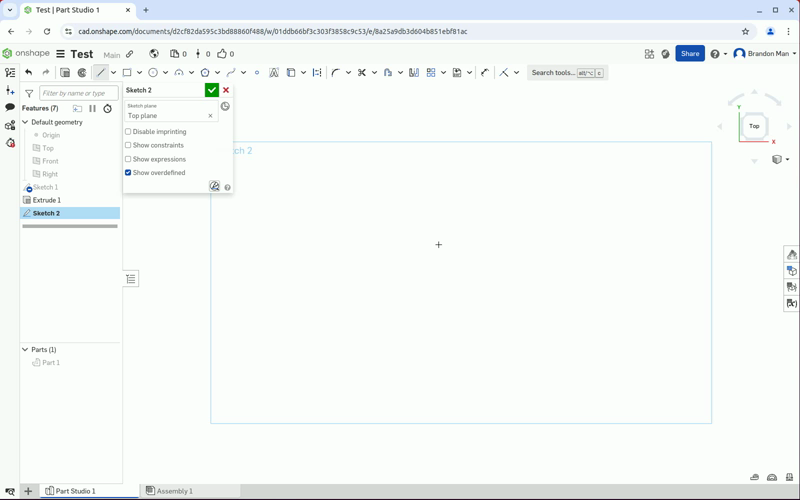
key_up(shift)
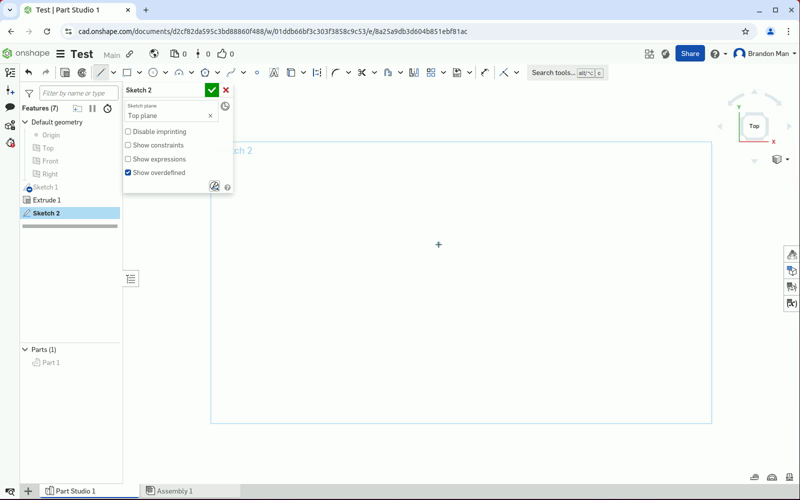
key_down(shift)
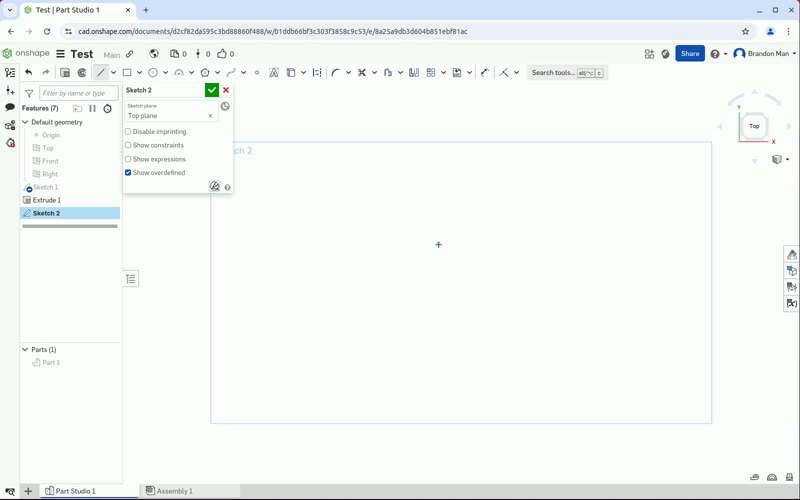
mouse_move(468, 244)
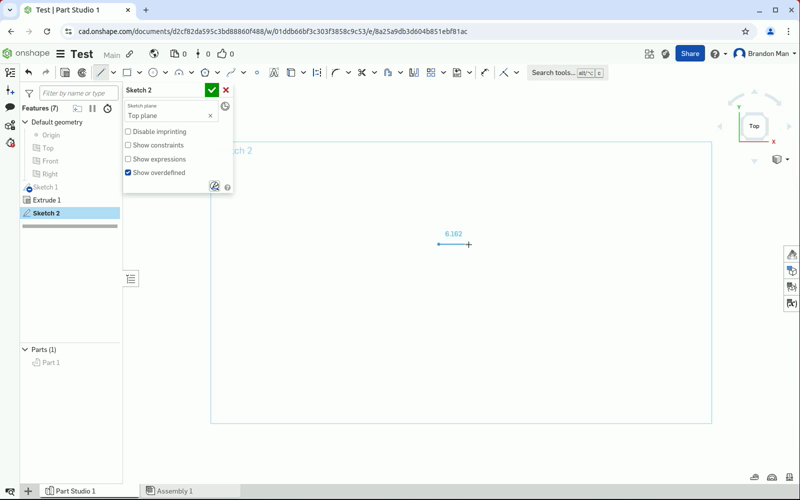
mouse_move(482, 244)
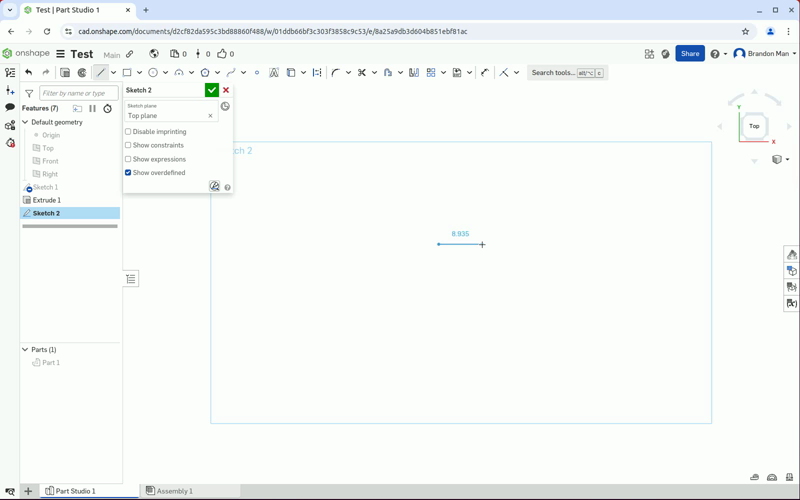
click(482, 244)
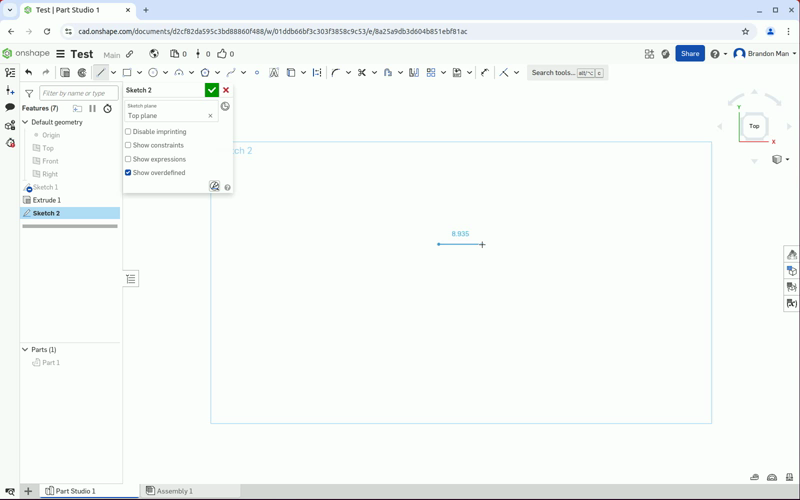
key_up(shift)
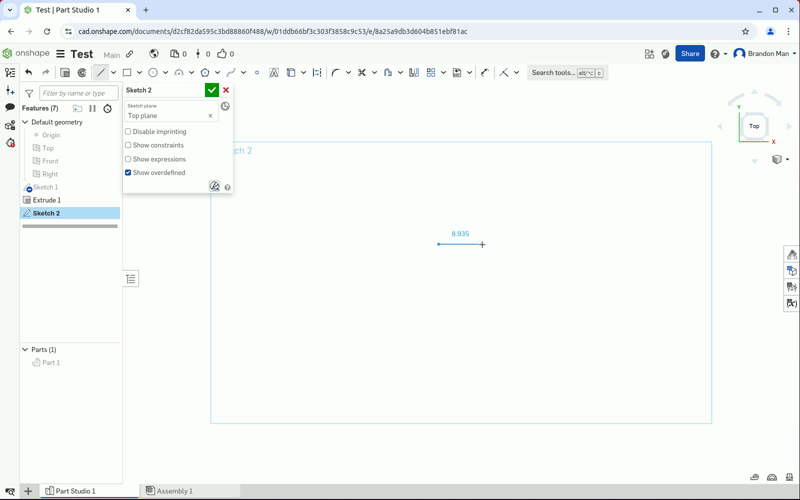
key_down(shift)
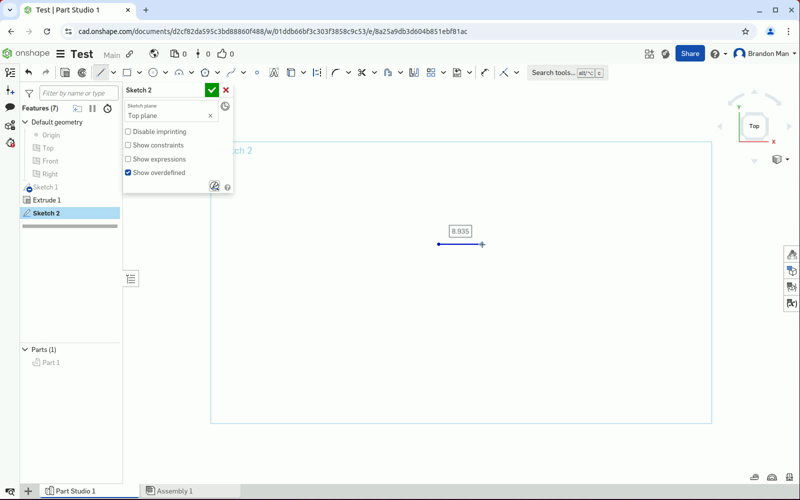
mouse_move(482, 170)
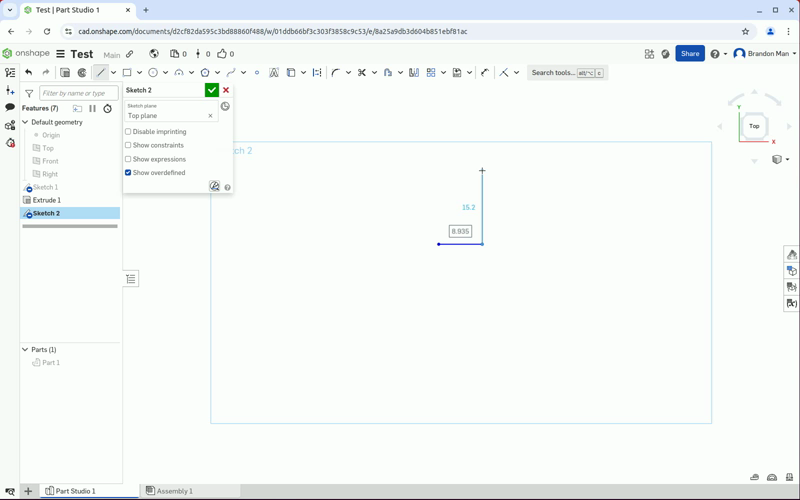
click(482, 170)
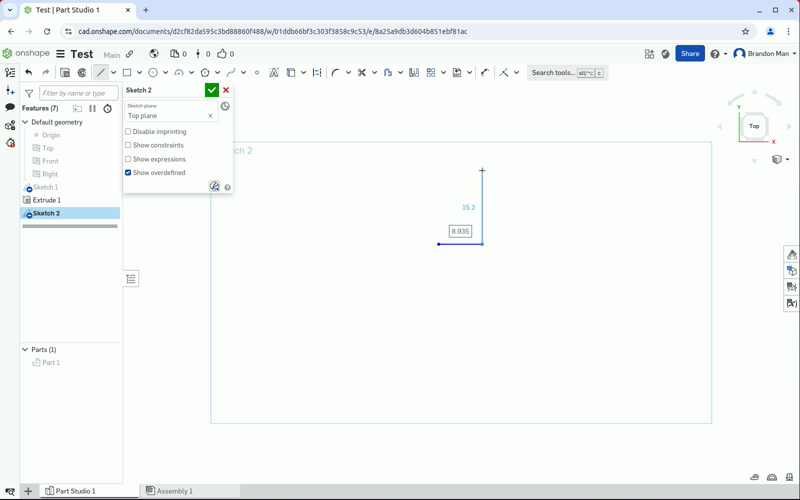
key_up(shift)
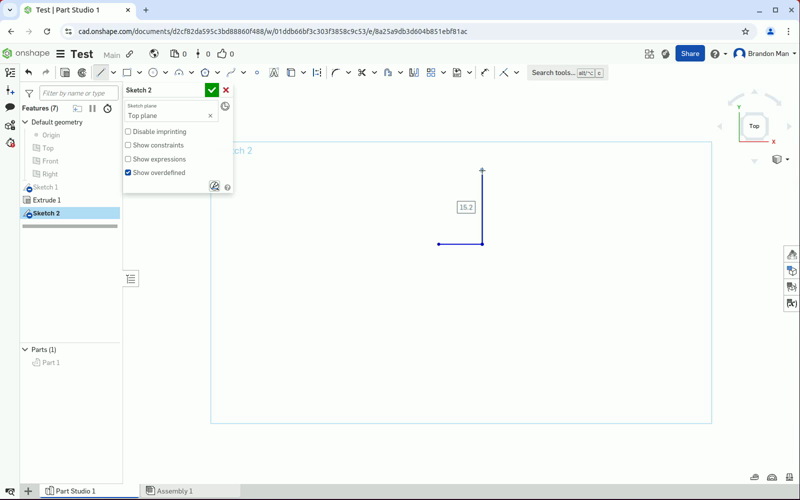
key_down(shift)
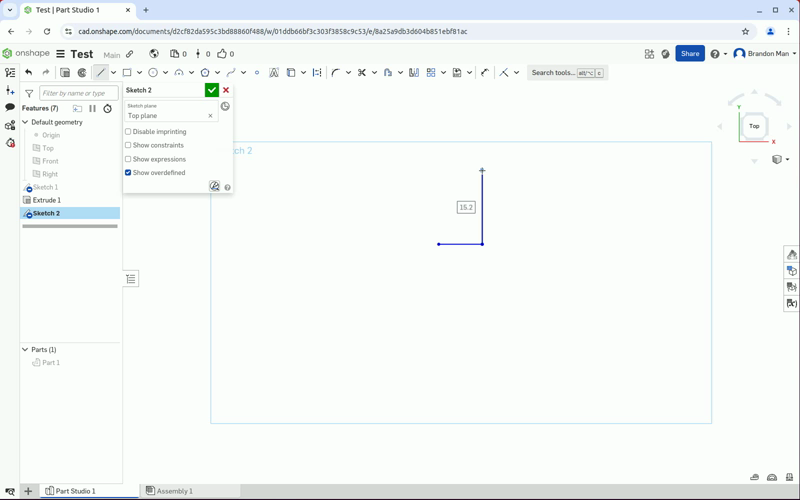
mouse_move(512, 170)
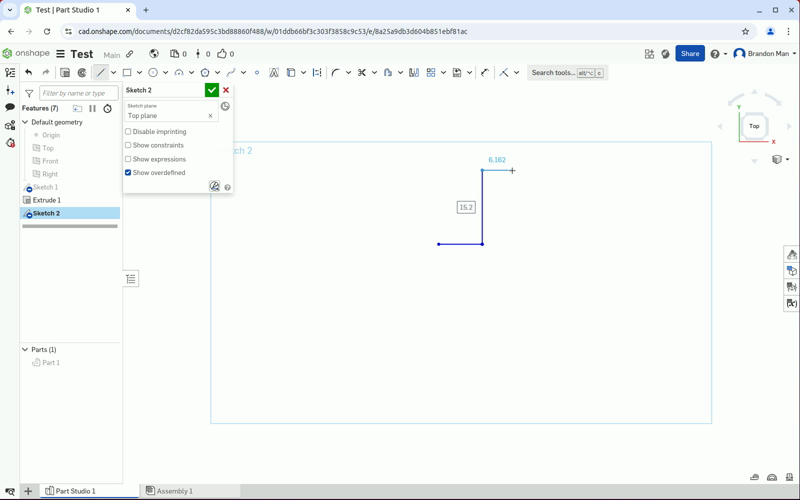
mouse_move(438, 170)
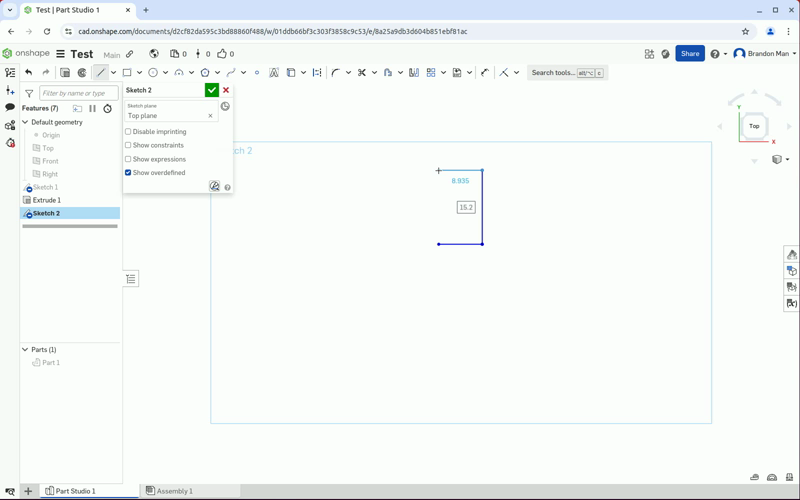
click(438, 170)
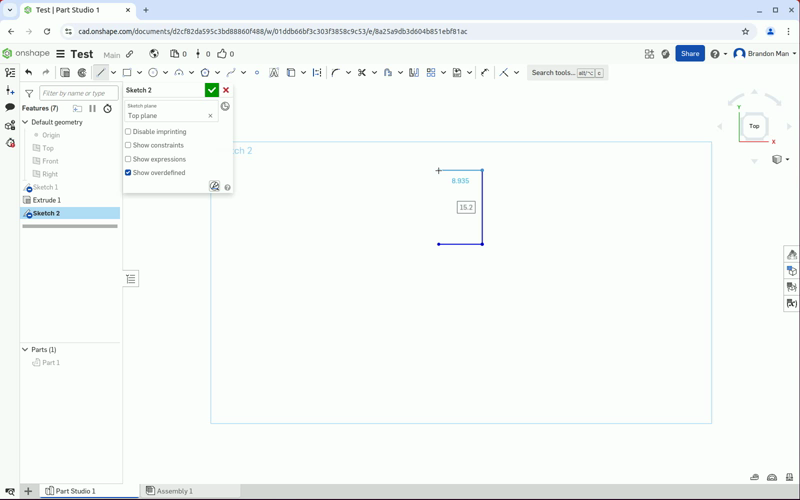
key_up(shift)
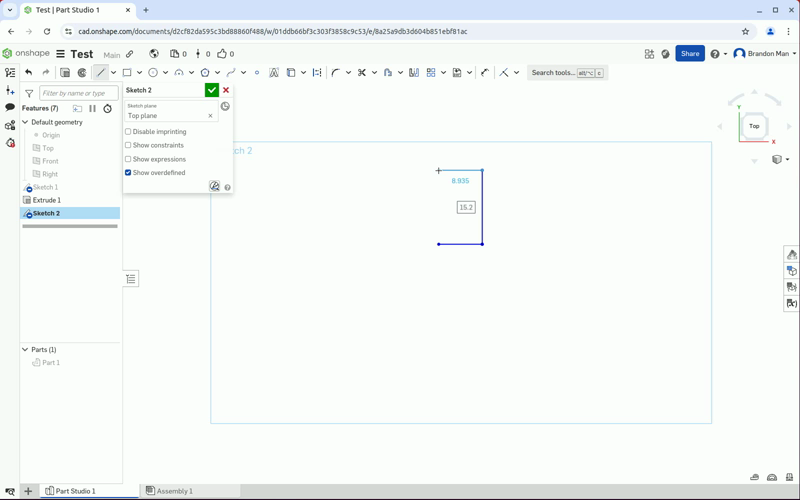
key_down(shift)
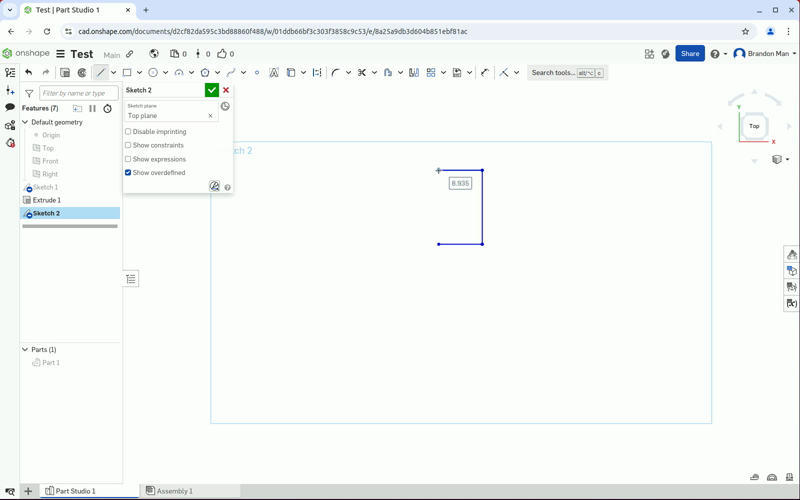
mouse_move(438, 244)
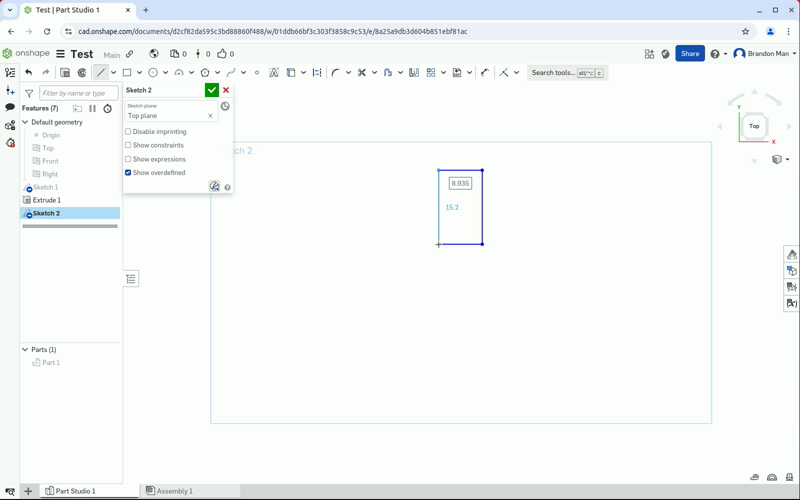
key_up(shift)
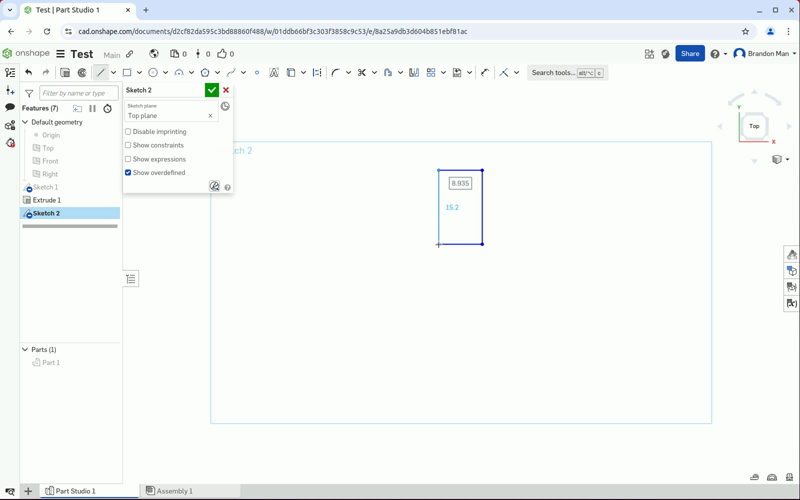
click(438, 244)
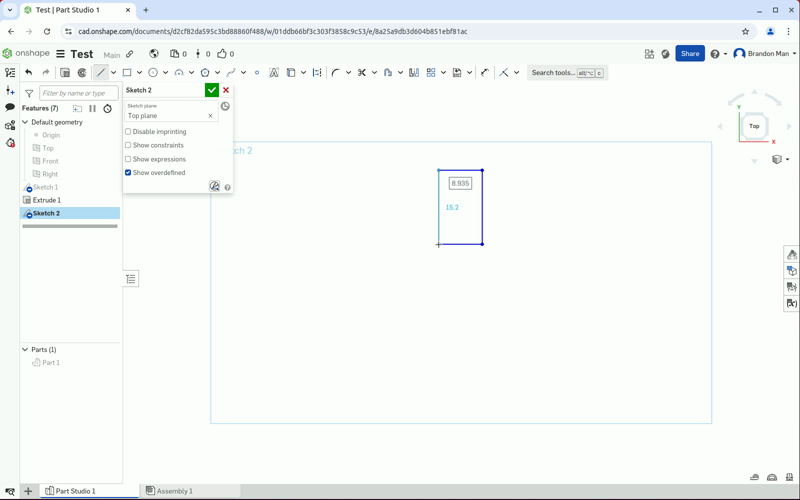
key(esc)
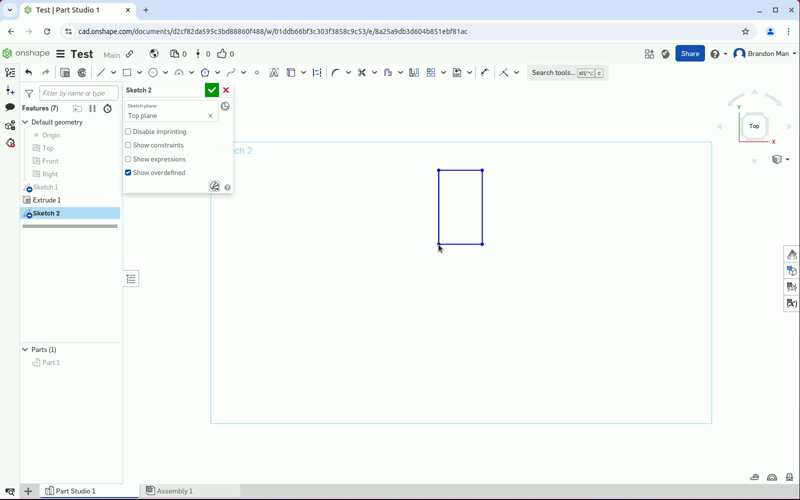
mouse_move(466, 235)
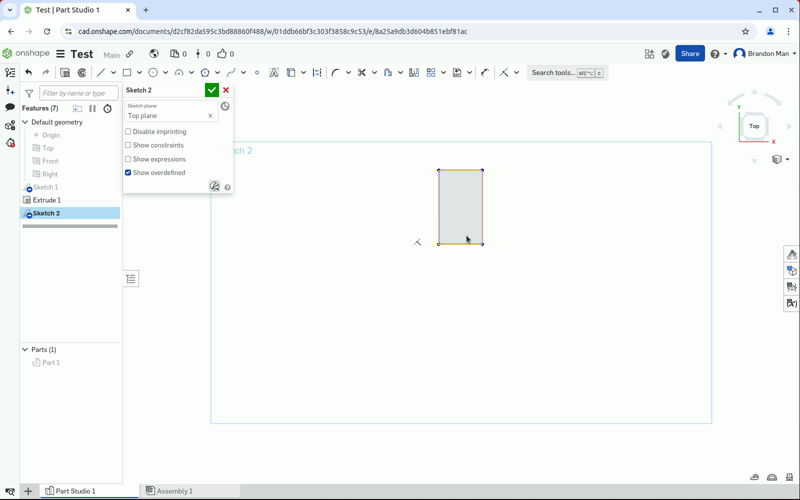
click(466, 235)
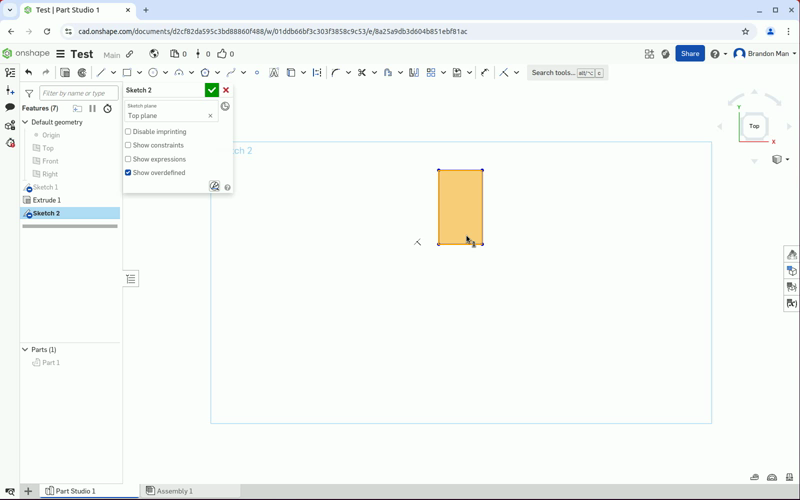
mouse_move(73, 352)
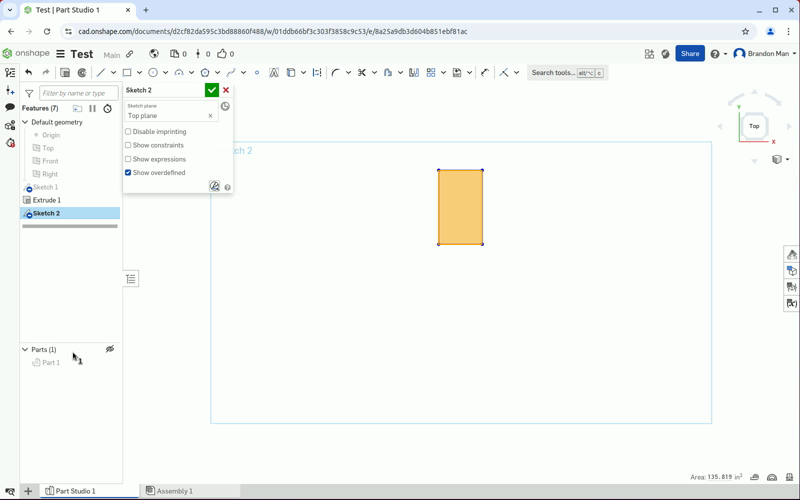
key(shift+y)
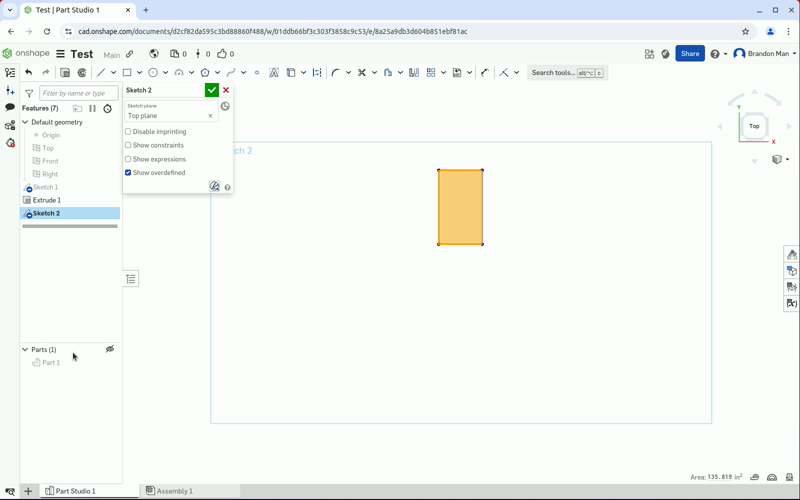
key(shift+e)
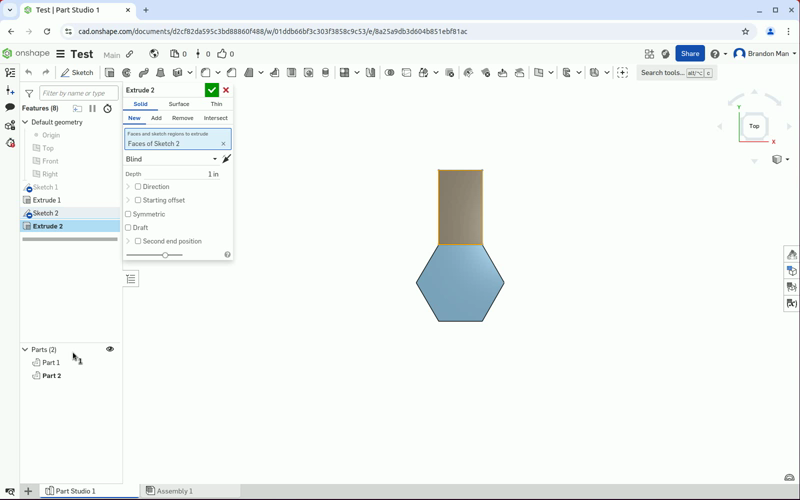
mouse_move(143, 106)
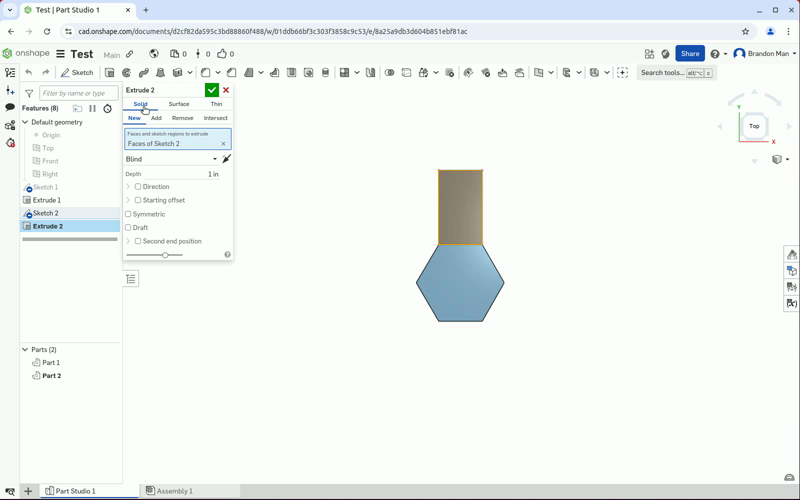
click(143, 106)
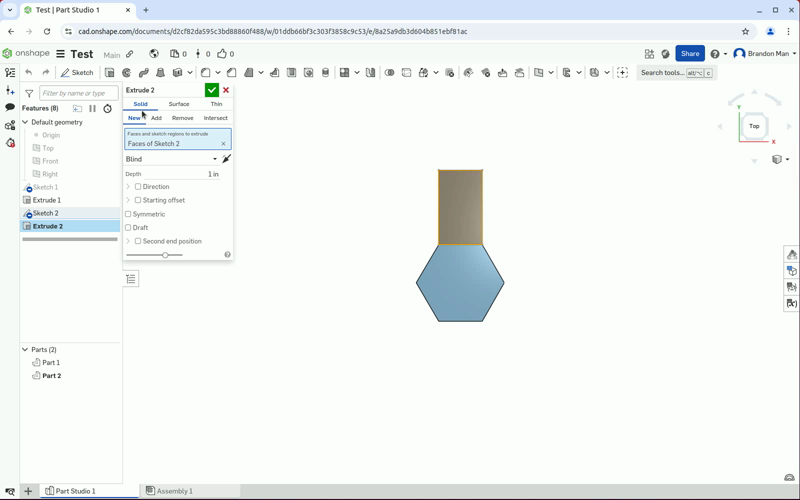
mouse_move(137, 120)
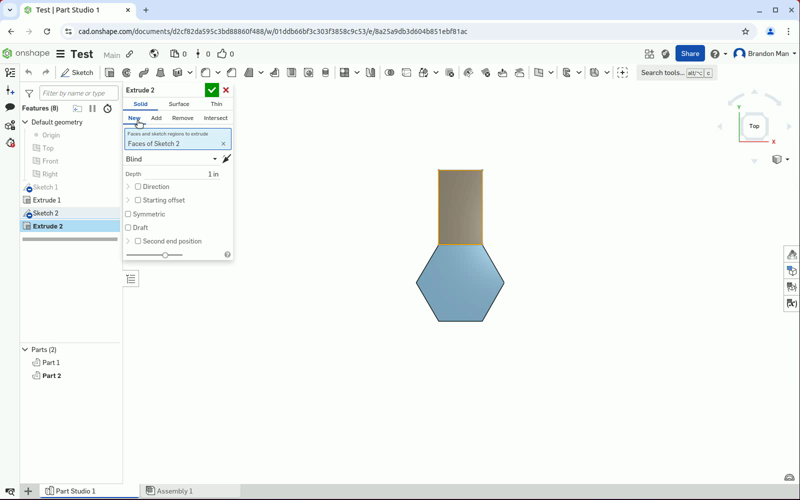
click(137, 120)
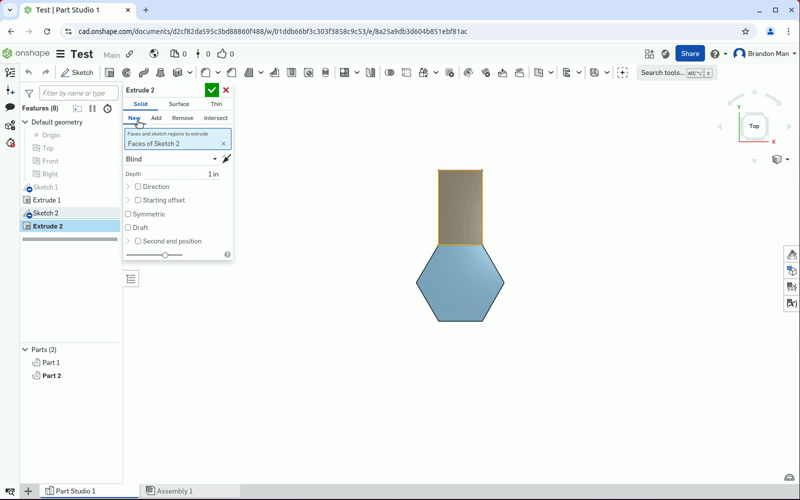
key(tab, 4)
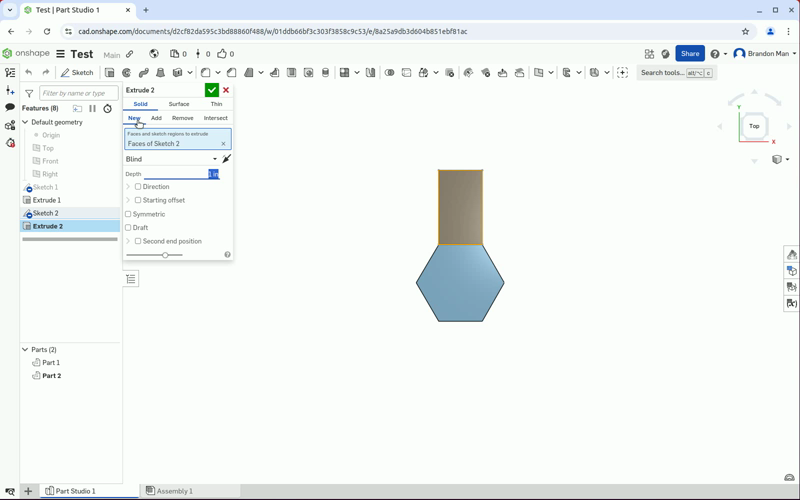
text(1.204)
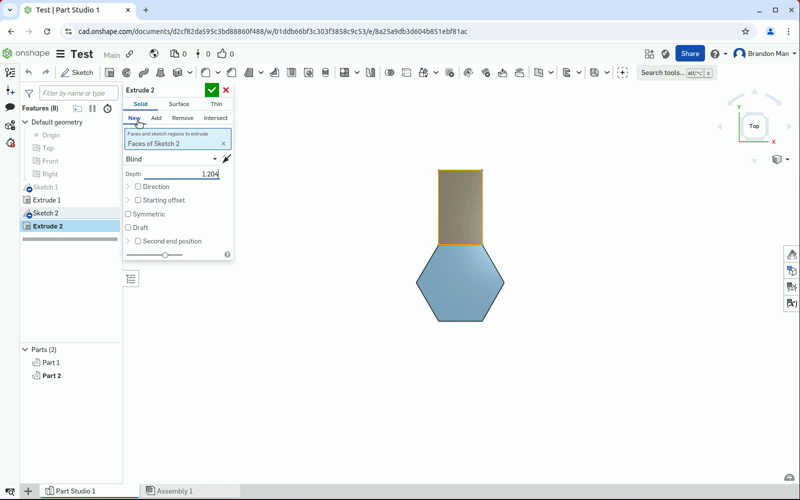
key(enter)
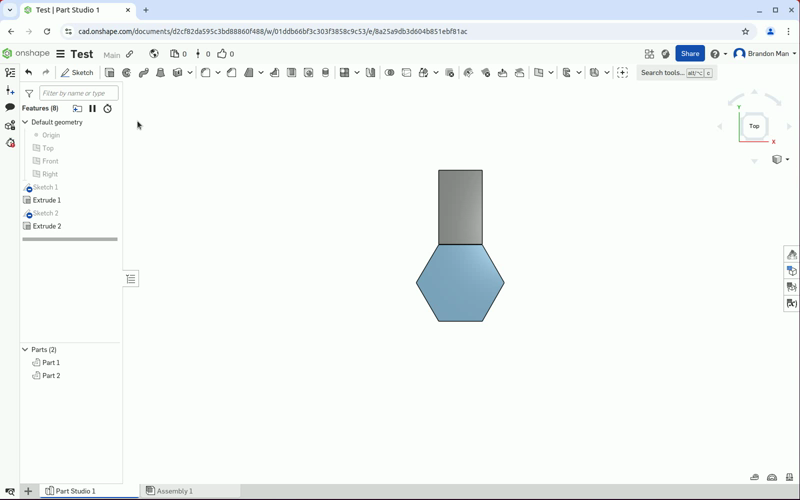
key(shift+h)
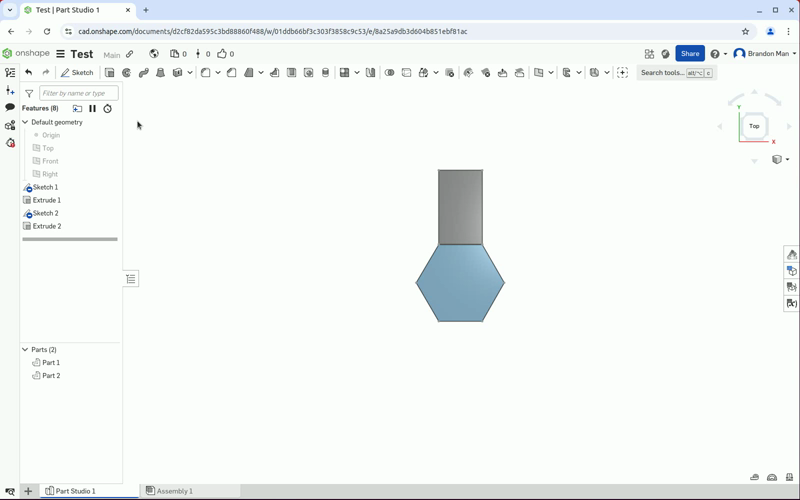
key(shift+h)
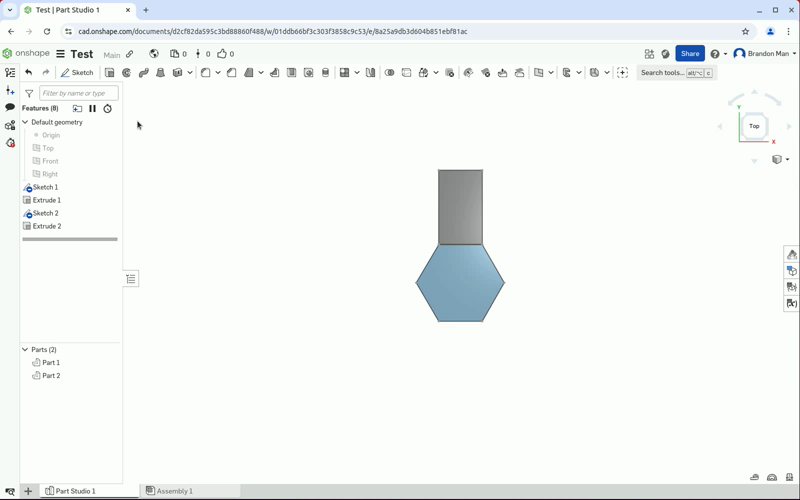
key(shift+7)
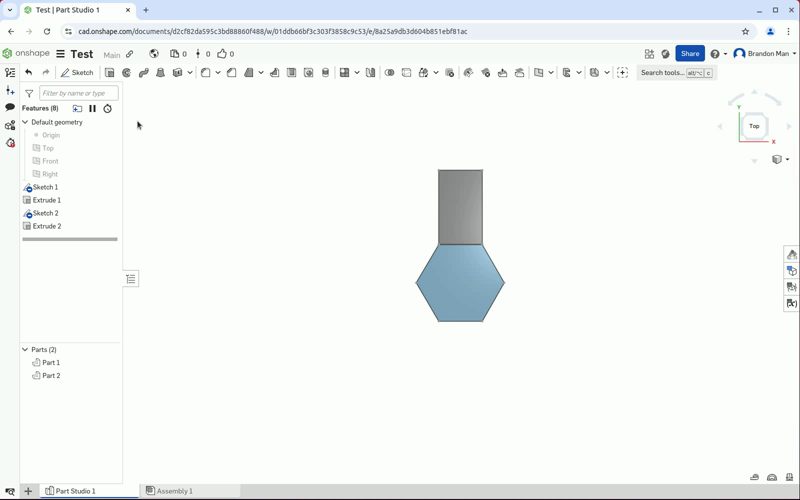
key(up, 3)
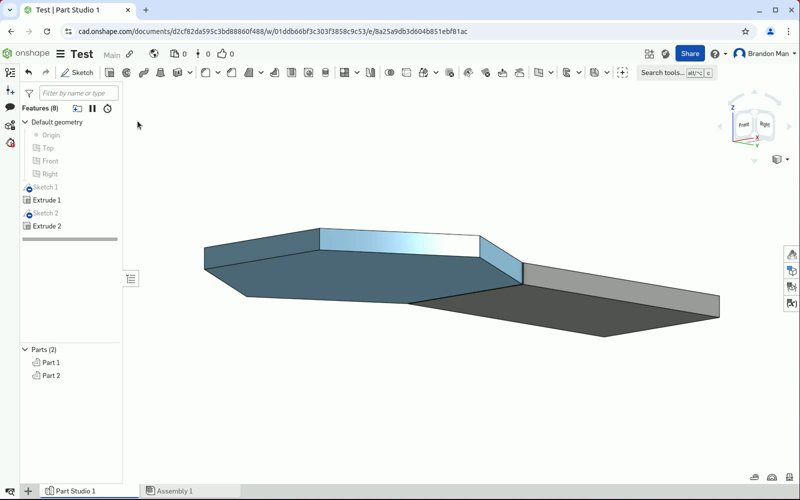
key(left, 3)
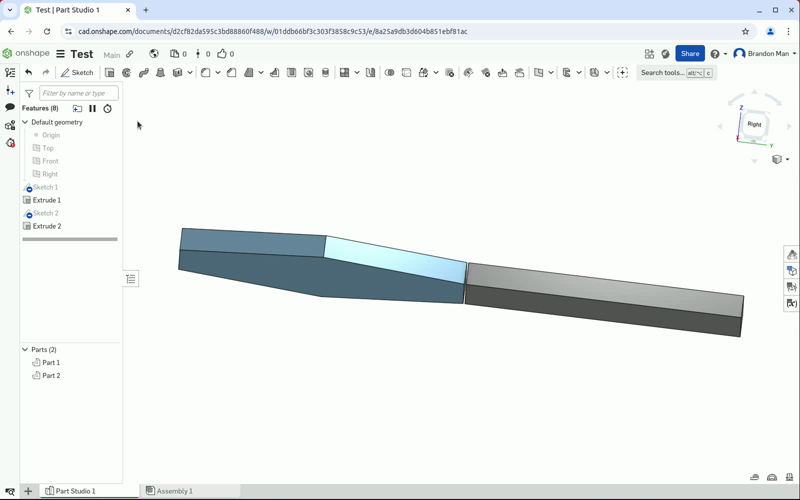
key(right, 3)
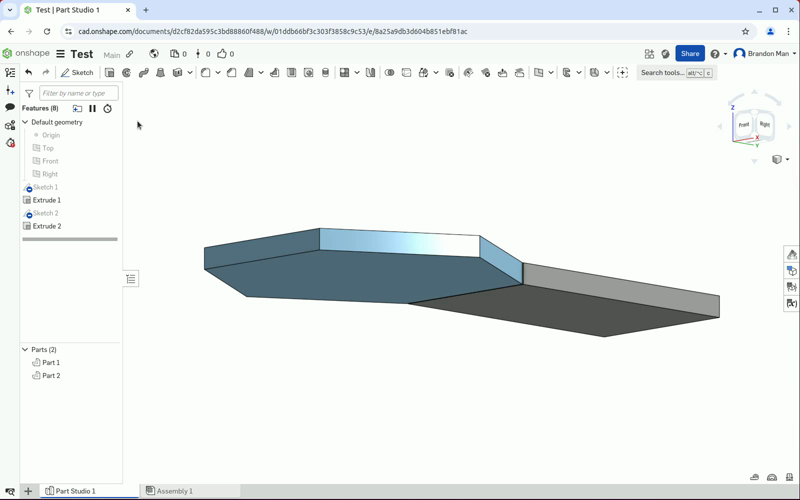
key(down, 3)
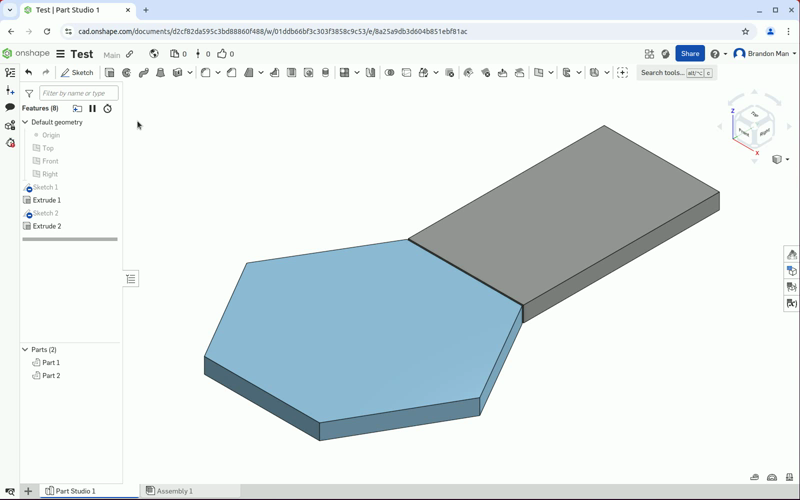
mouse_move(73, 189)
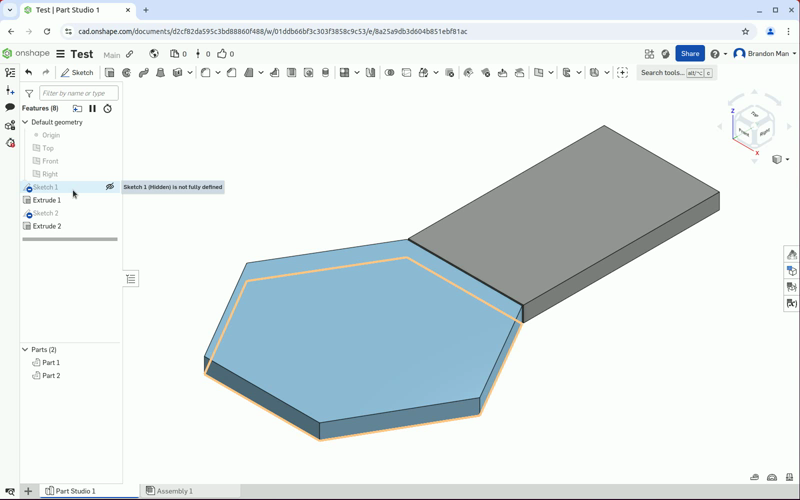
click(73, 189)